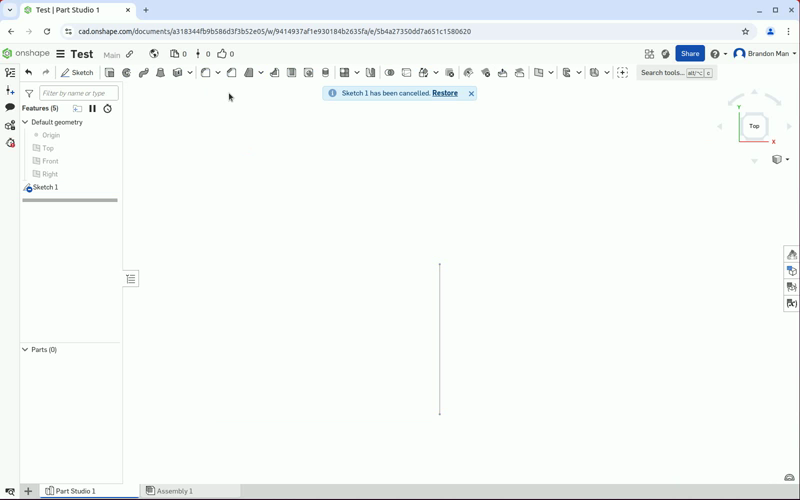
key(shift+h)
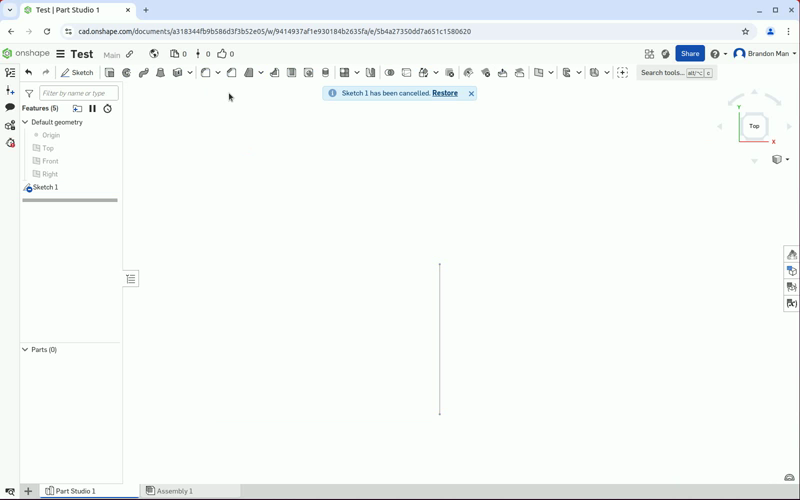
key(shift+s)
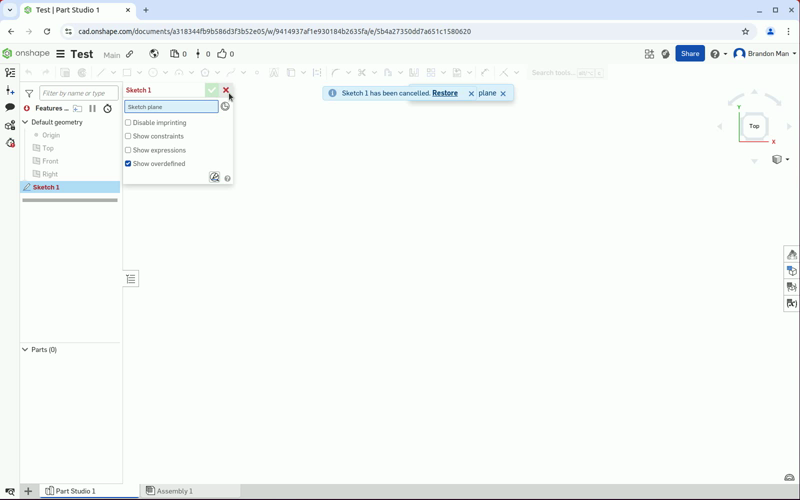
mouse_move(73, 150)
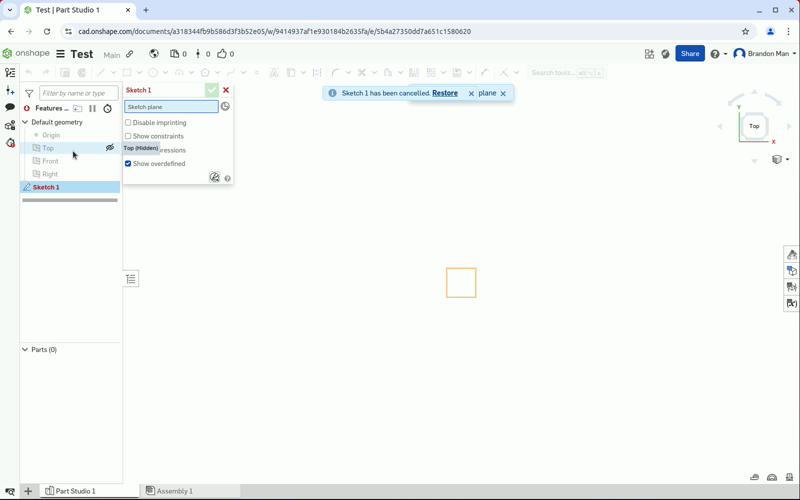
click(73, 150)
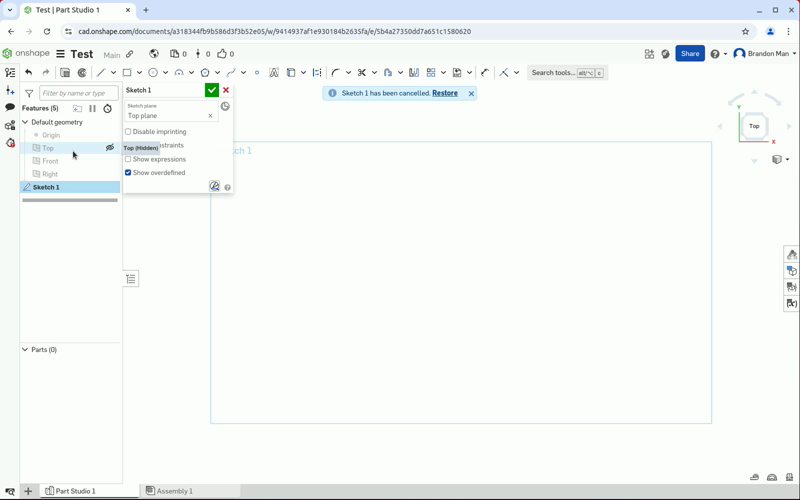
mouse_move(73, 352)
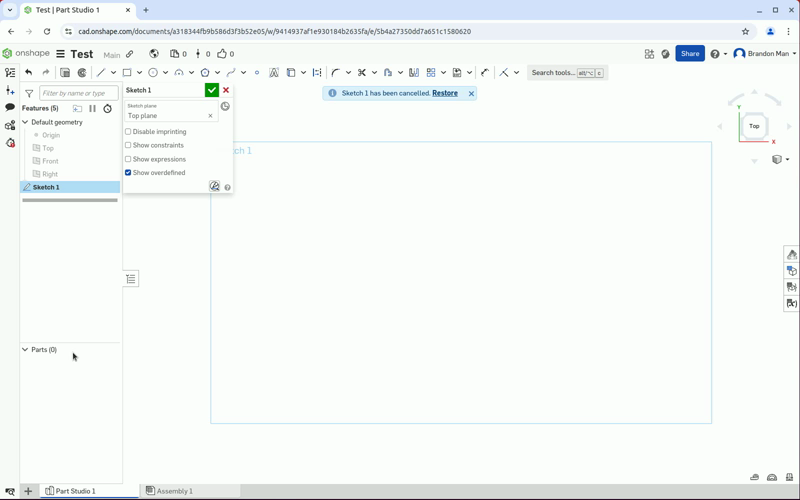
key(y)
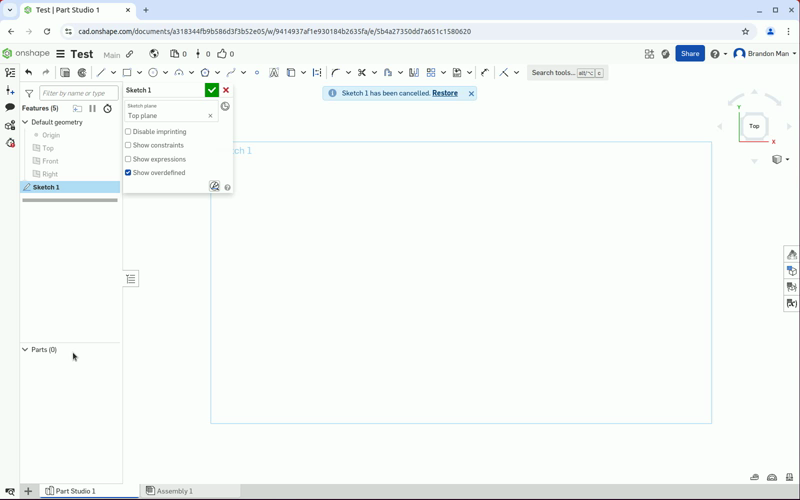
key(l)
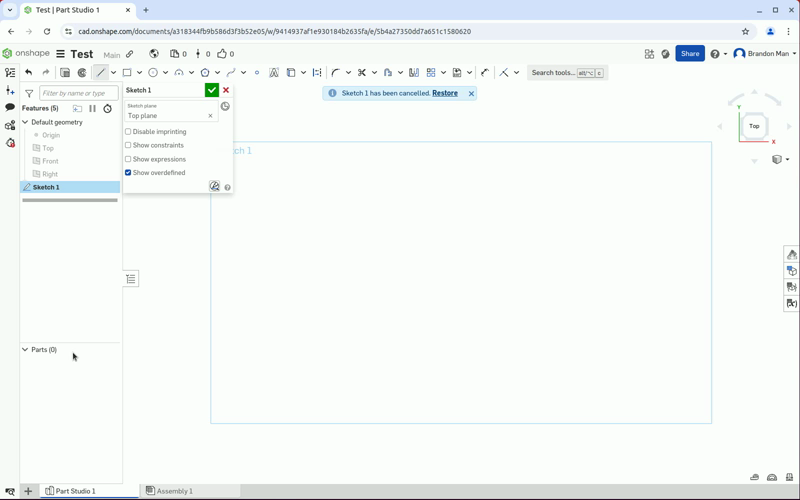
key_down(shift)
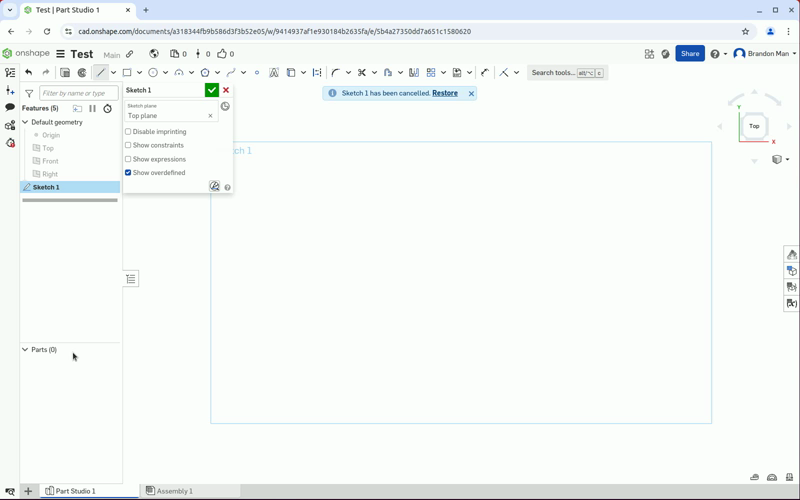
mouse_move(379, 363)
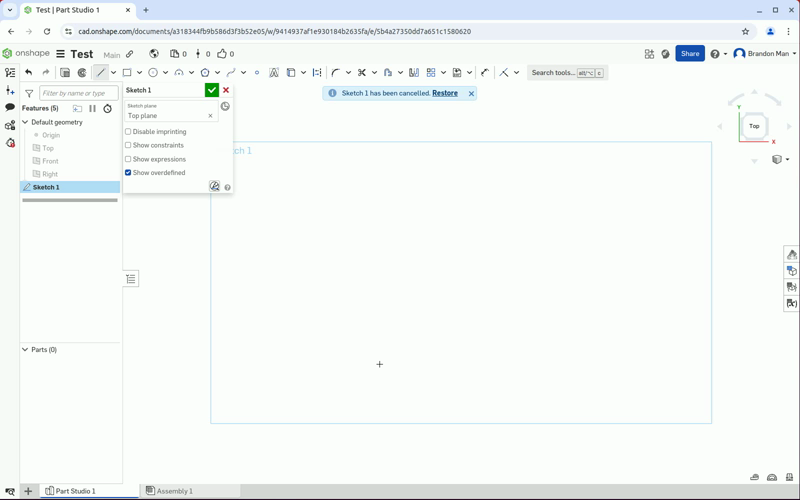
click(379, 363)
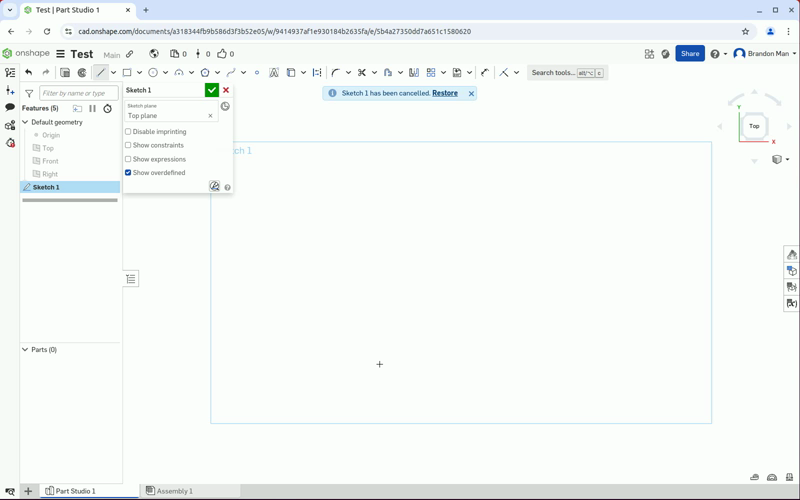
key_up(shift)
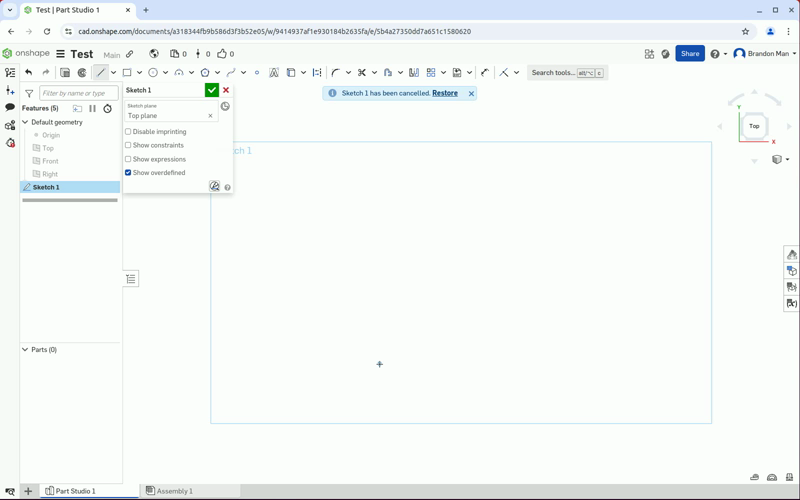
key_down(shift)
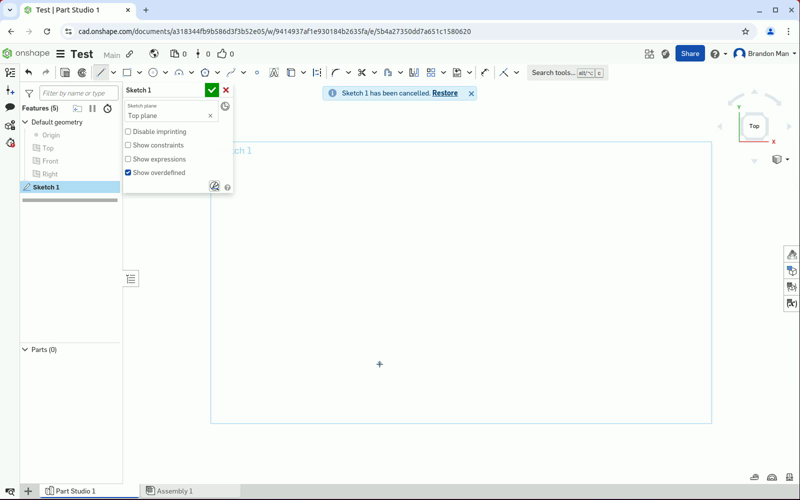
mouse_move(540, 363)
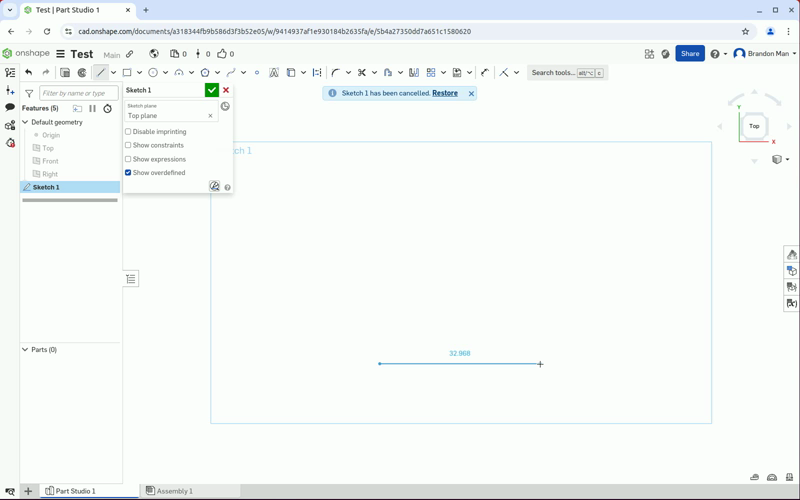
click(540, 363)
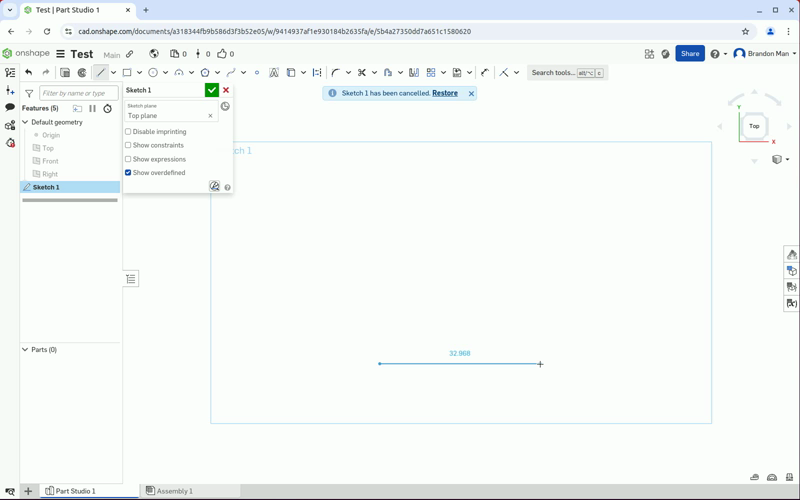
key_up(shift)
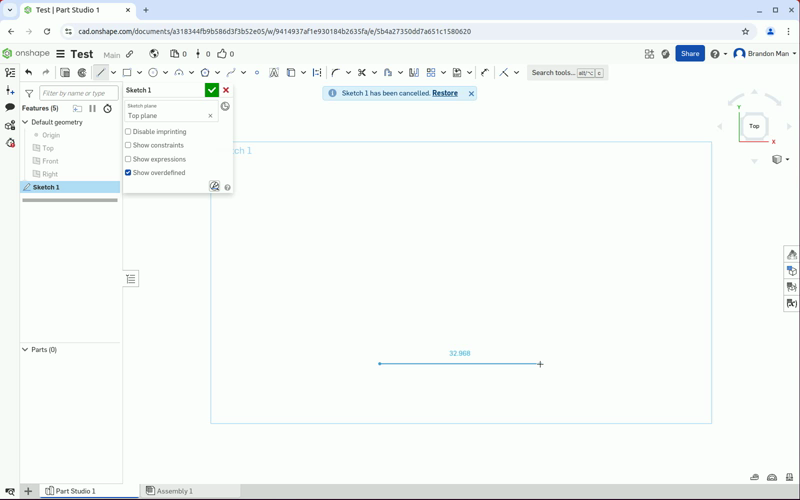
key_down(shift)
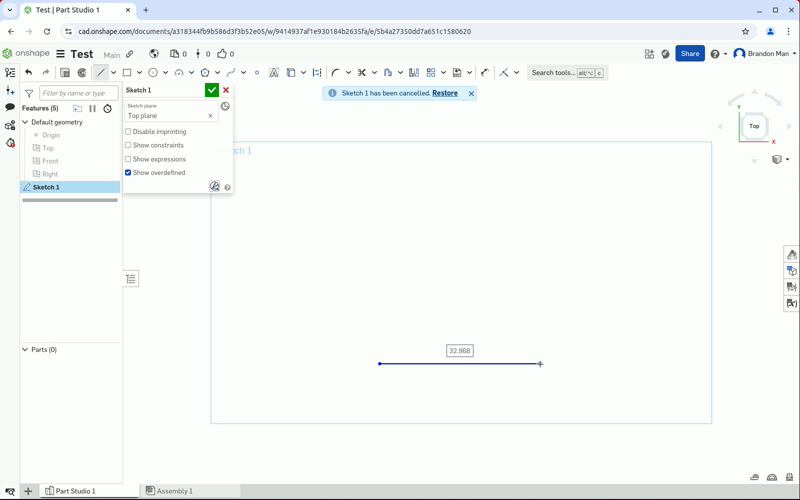
mouse_move(540, 203)
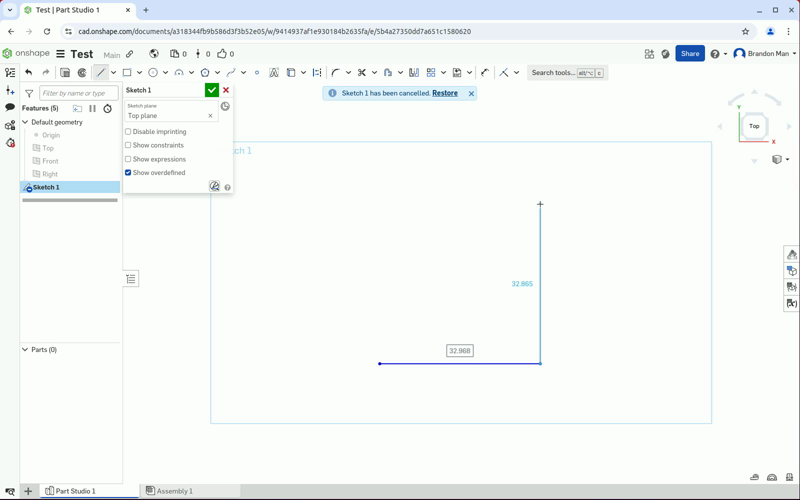
click(540, 203)
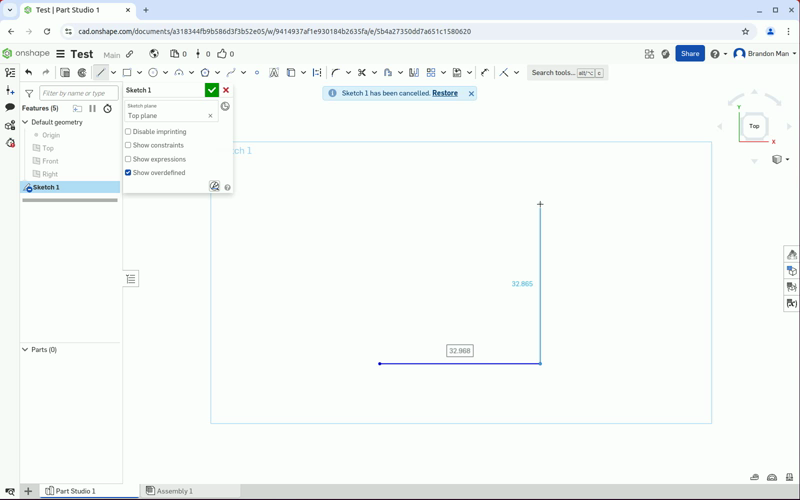
key_up(shift)
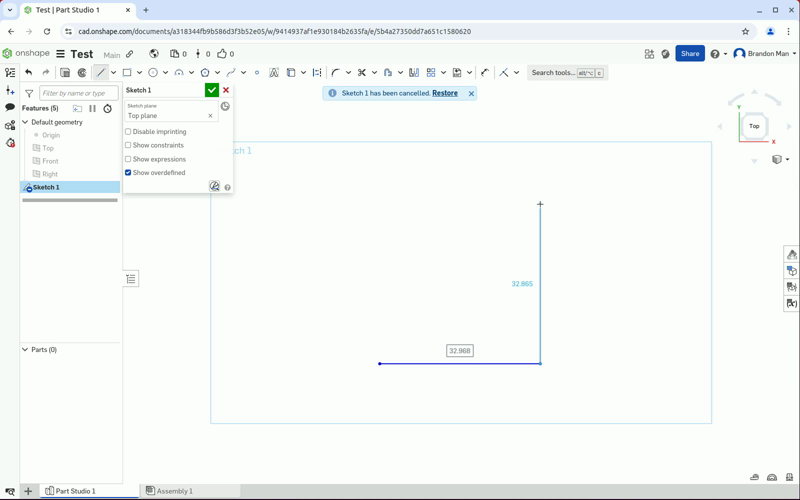
key_down(shift)
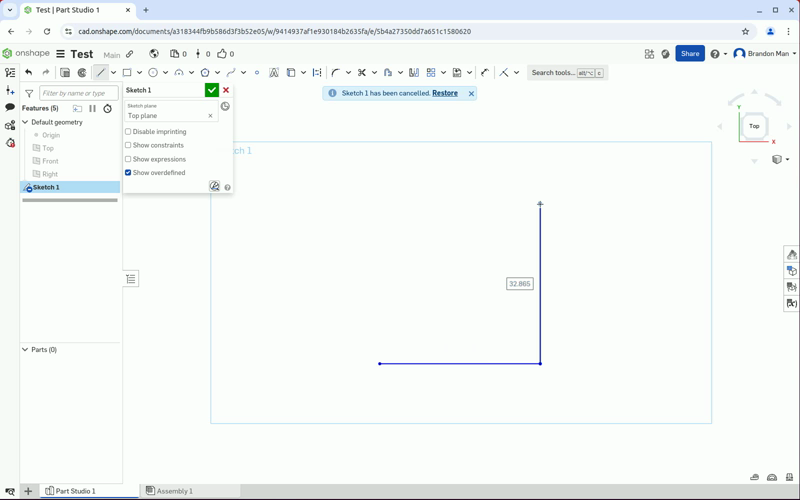
mouse_move(570, 203)
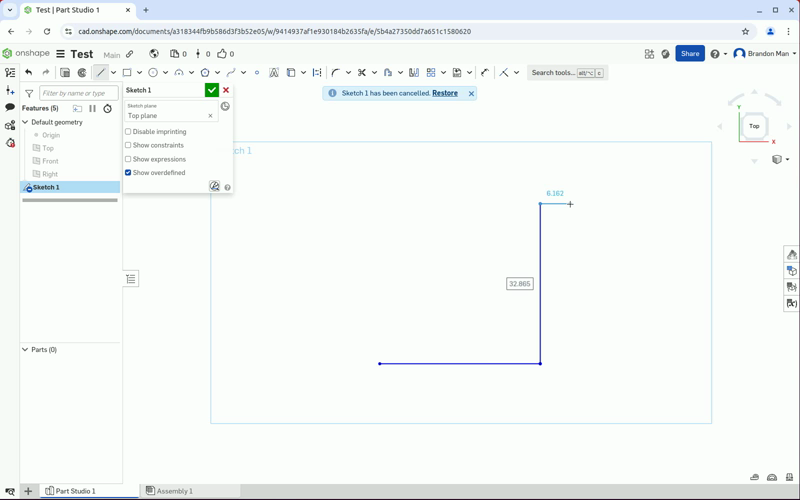
mouse_move(540, 171)
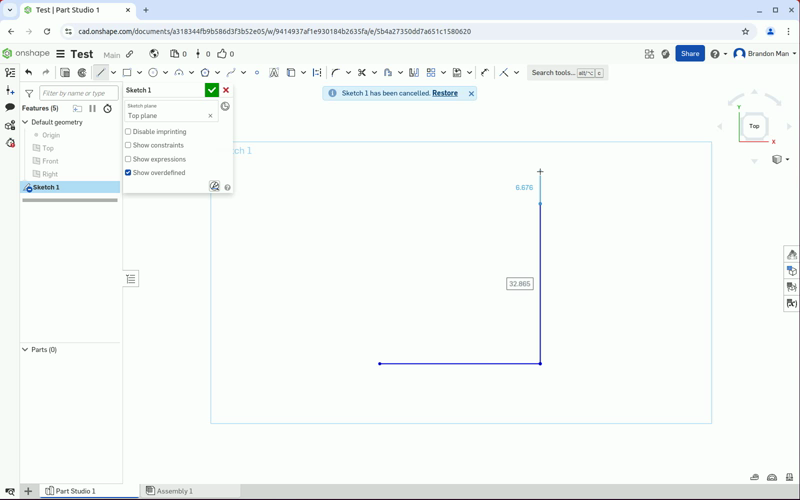
click(540, 171)
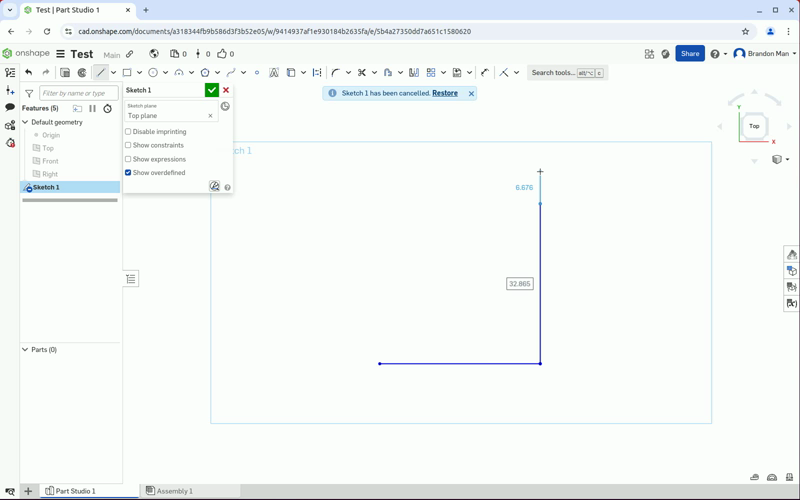
key_up(shift)
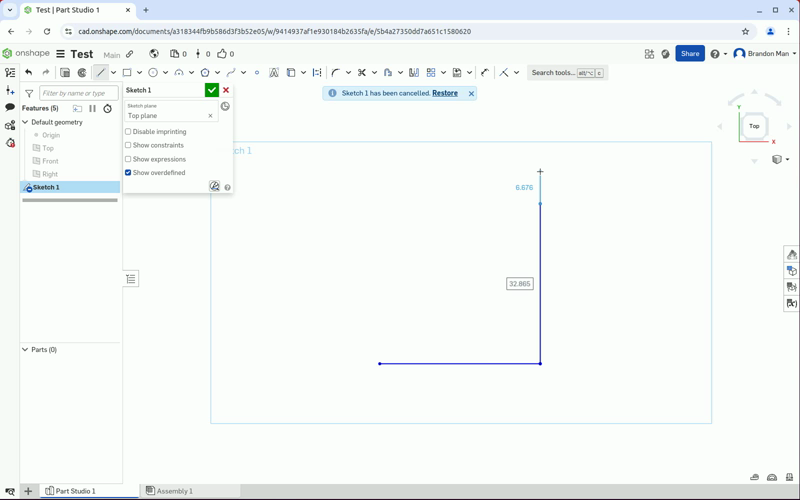
key_down(shift)
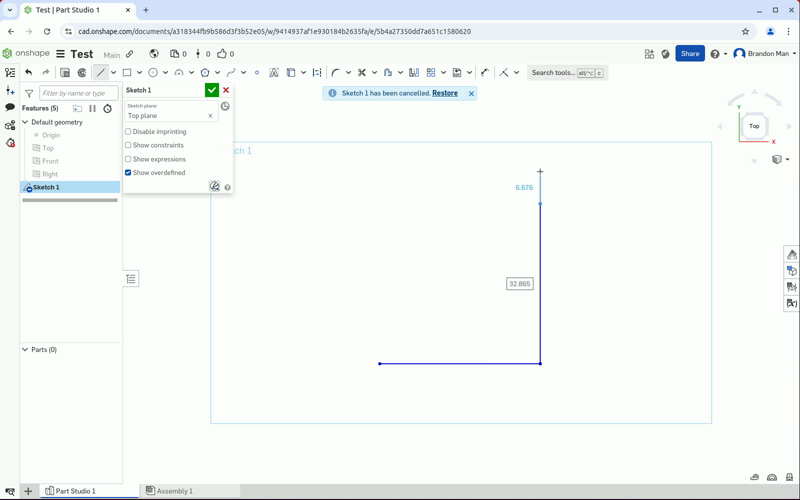
mouse_move(379, 171)
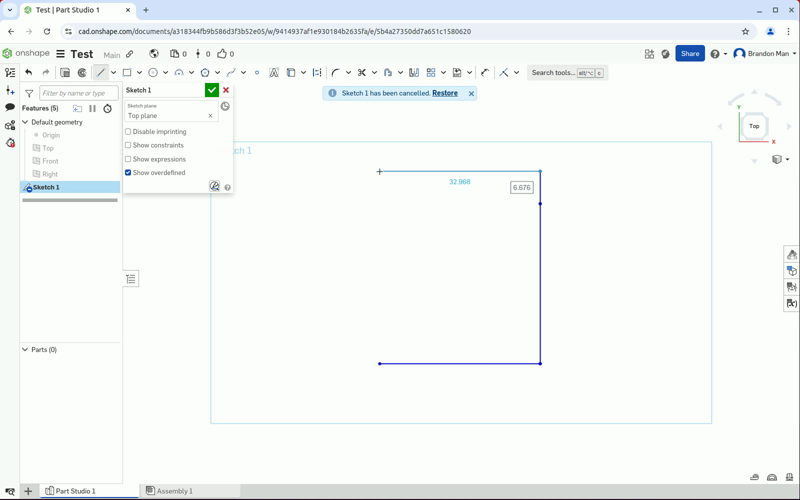
click(379, 171)
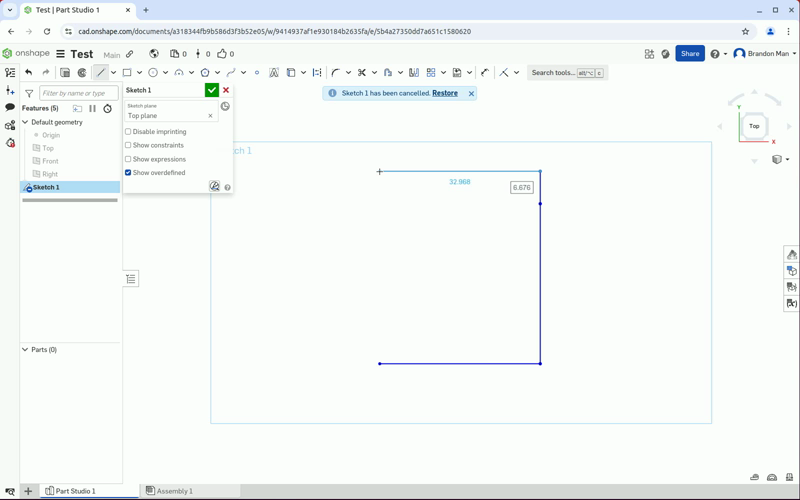
key_up(shift)
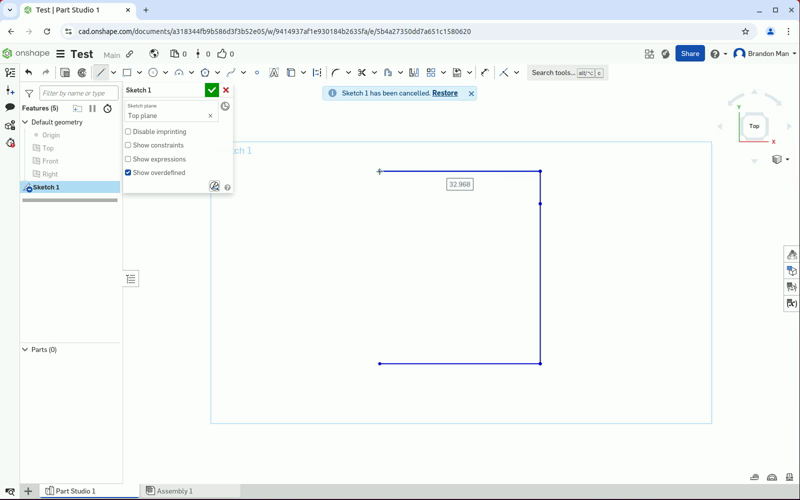
key_down(shift)
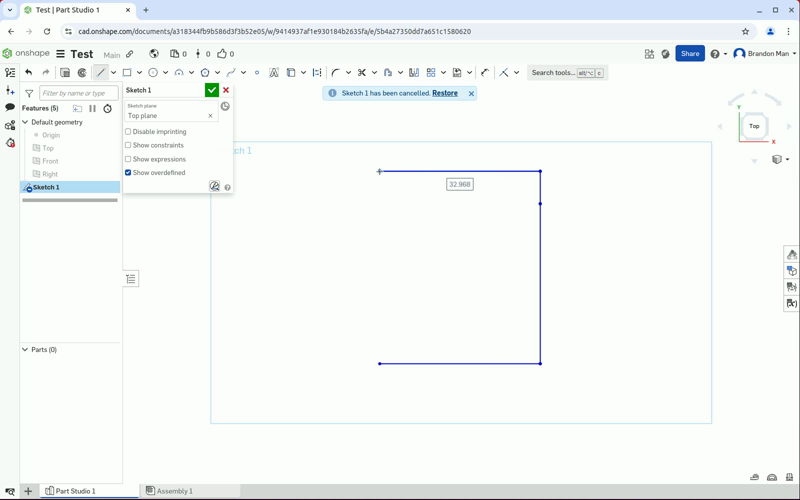
mouse_move(409, 171)
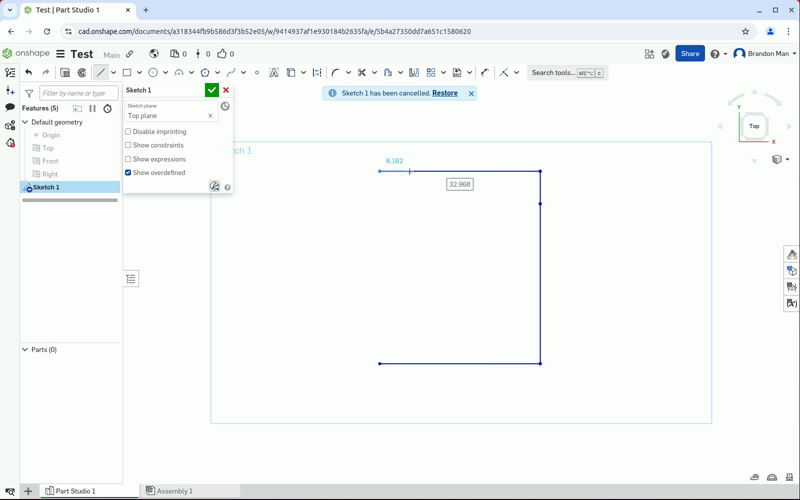
mouse_move(379, 203)
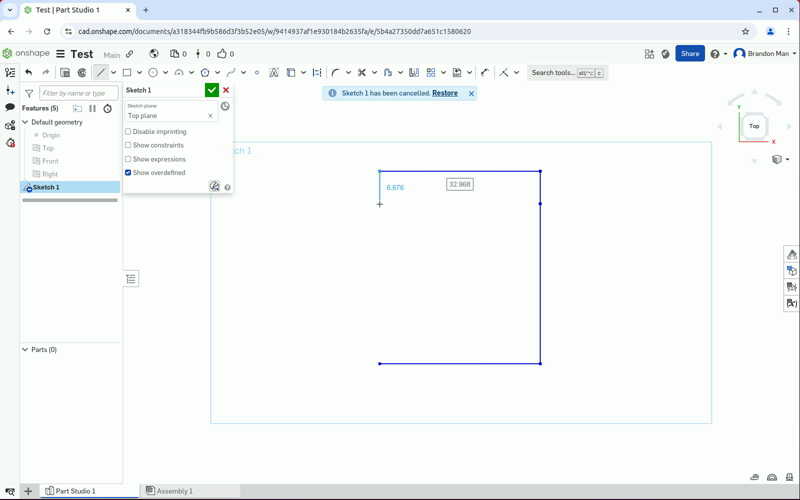
click(379, 203)
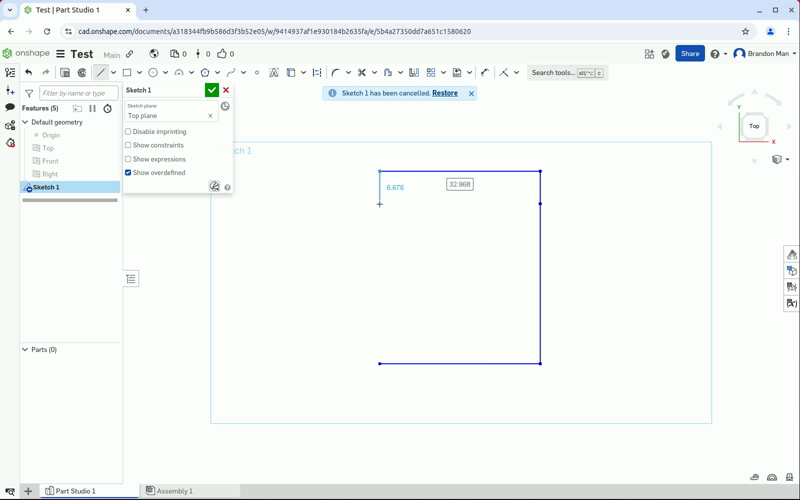
key_up(shift)
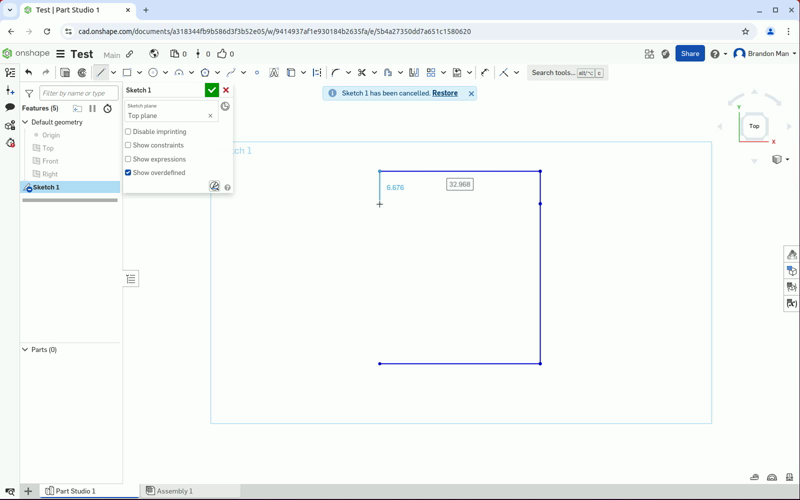
key_down(shift)
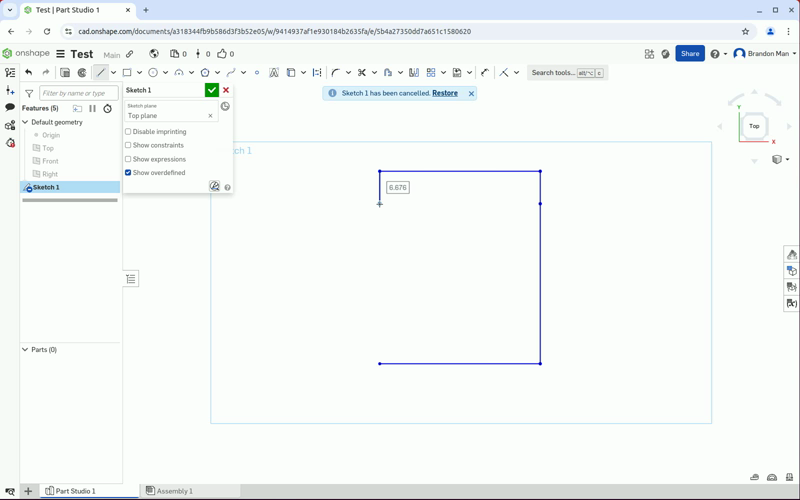
mouse_move(379, 363)
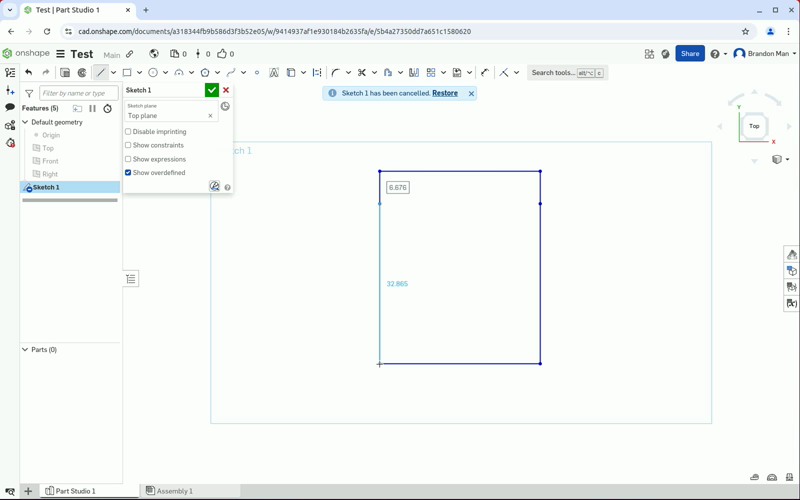
key_up(shift)
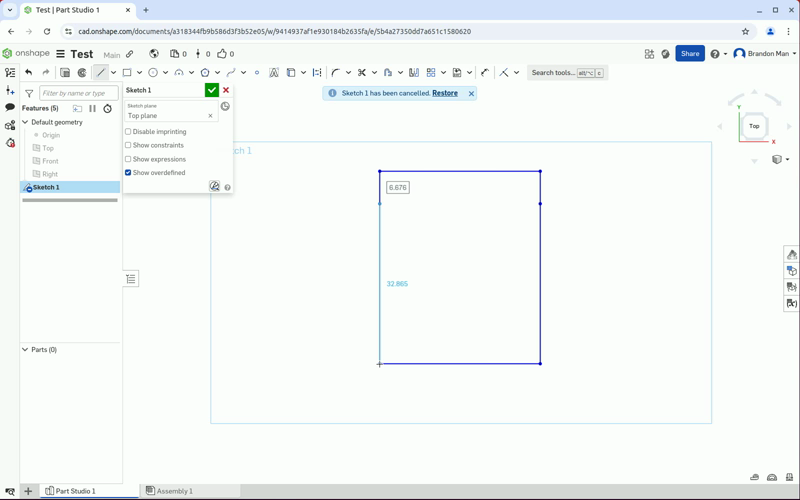
click(379, 363)
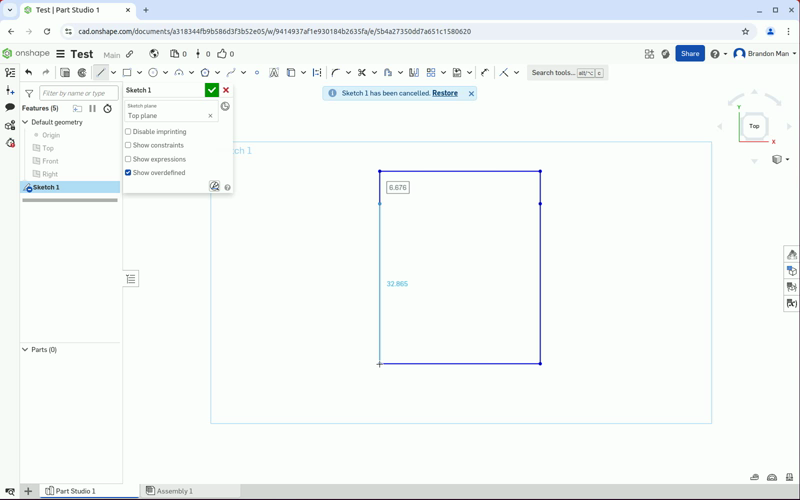
key(esc)
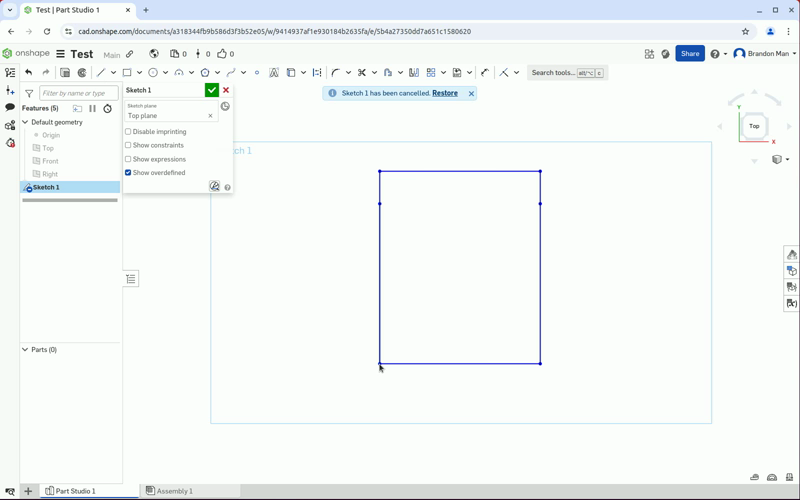
mouse_move(505, 295)
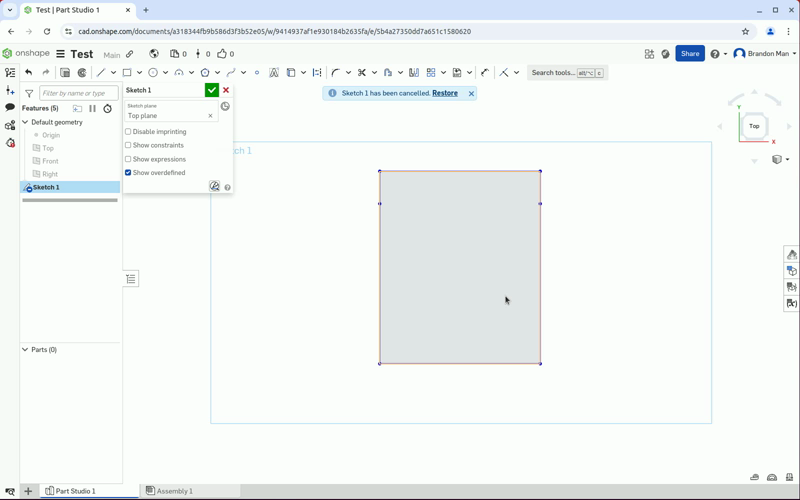
click(505, 295)
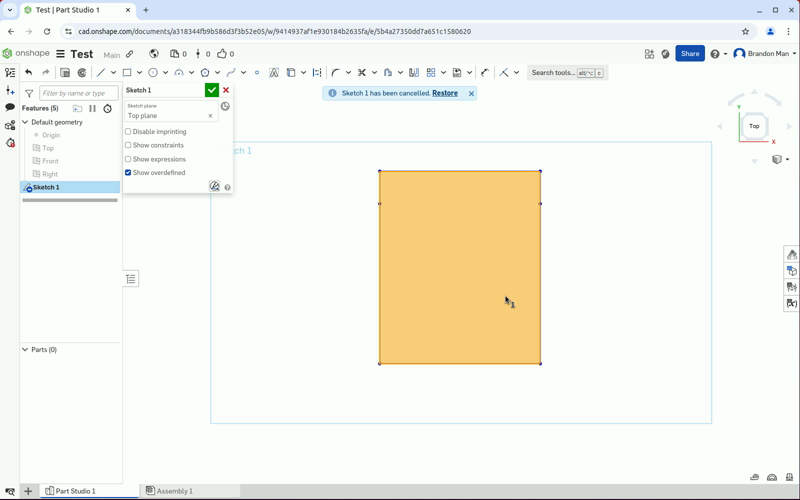
mouse_move(73, 352)
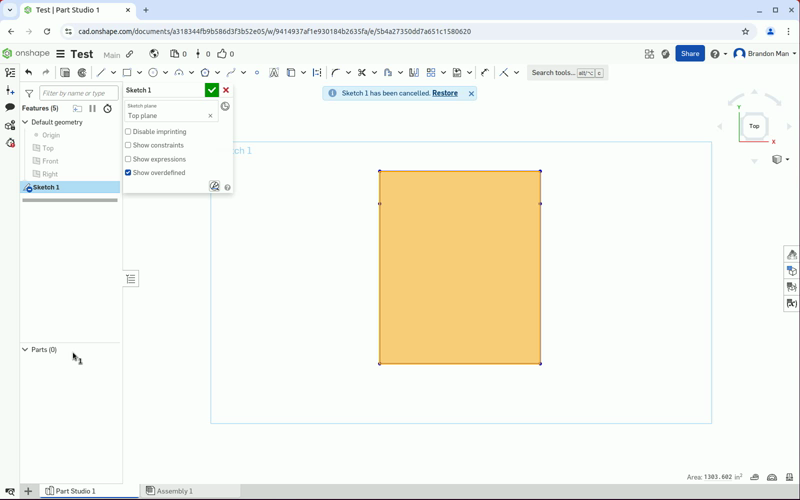
key(shift+y)
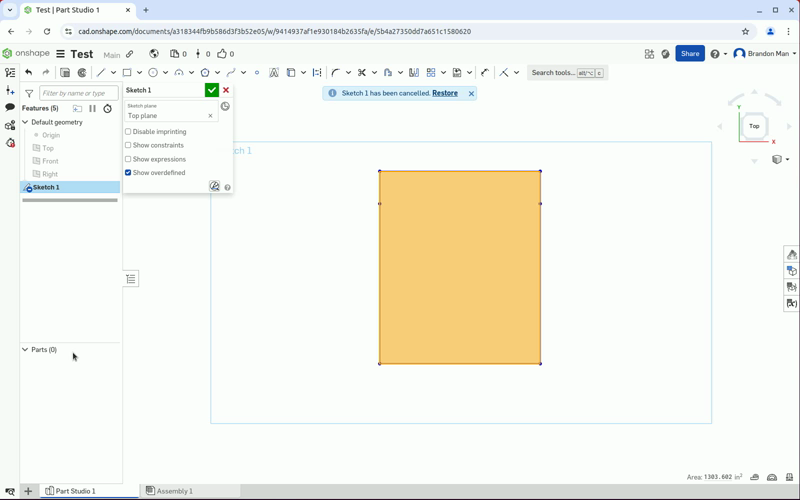
key(shift+e)
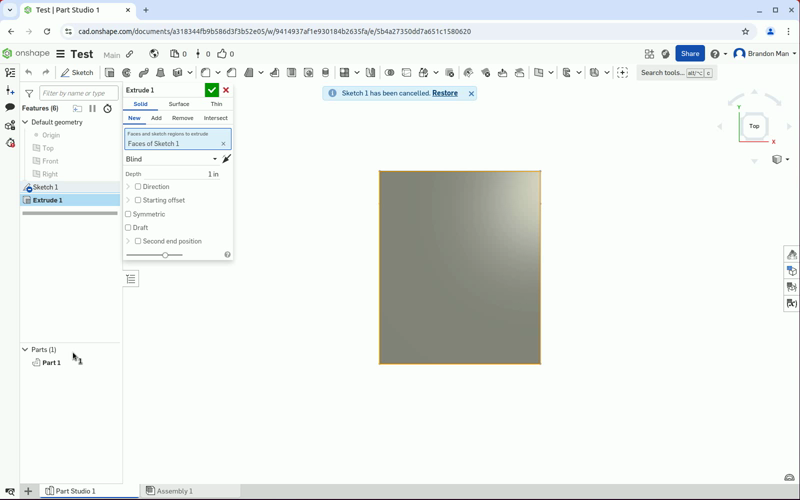
mouse_move(143, 106)
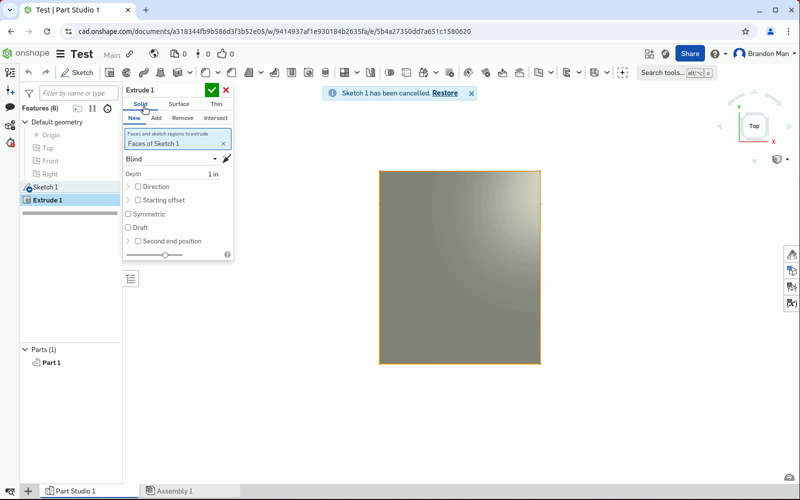
click(143, 106)
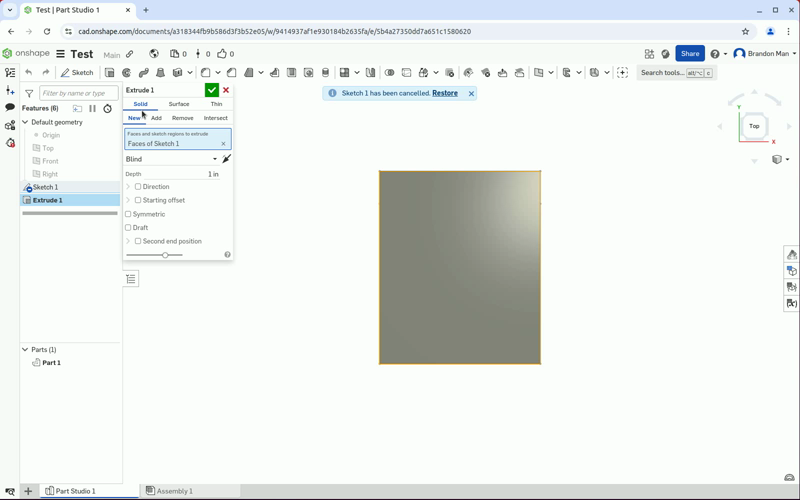
mouse_move(137, 120)
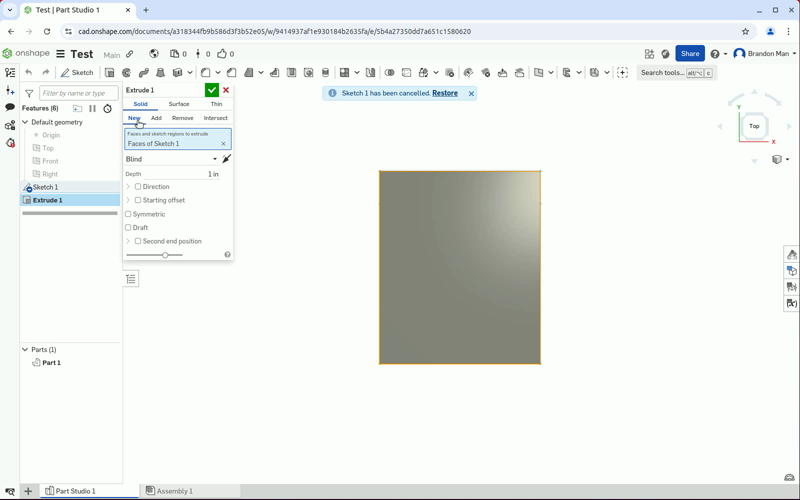
click(137, 120)
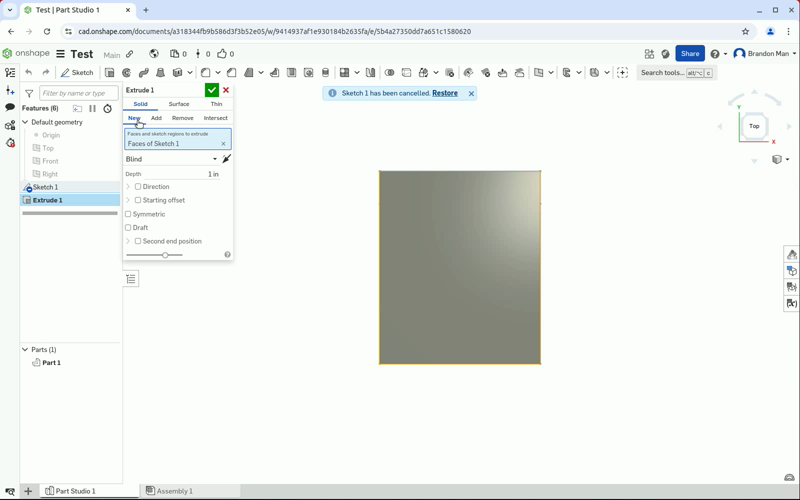
key(tab, 4)
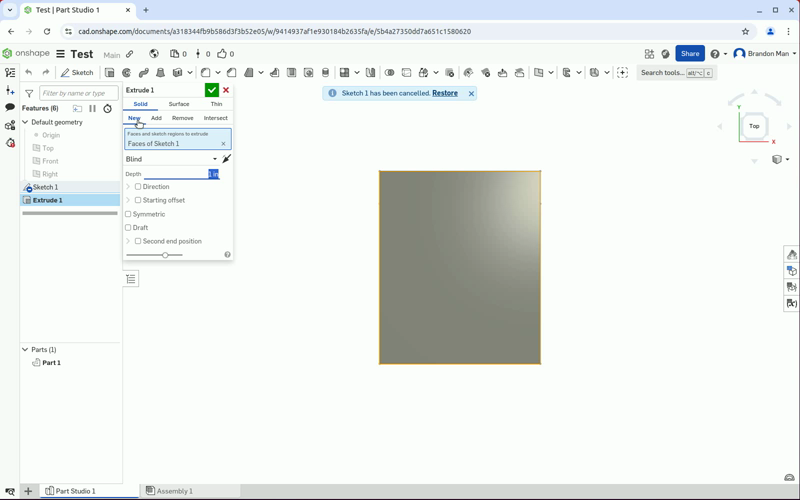
text(-3.37)
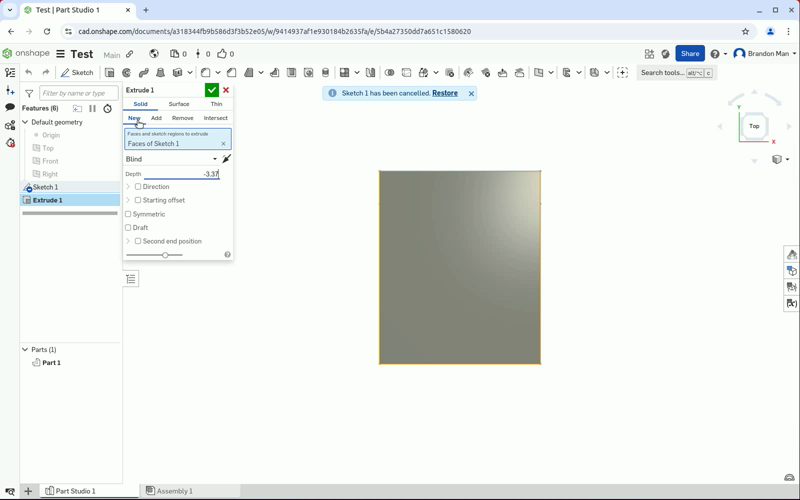
key(enter)
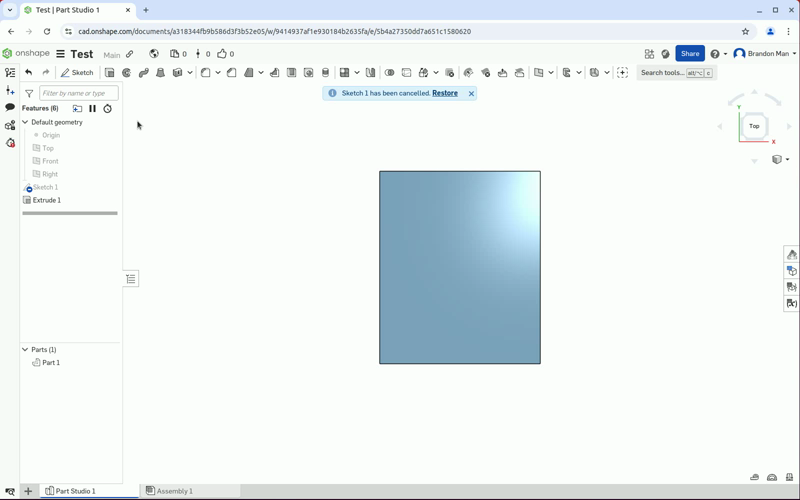
key(shift+h)
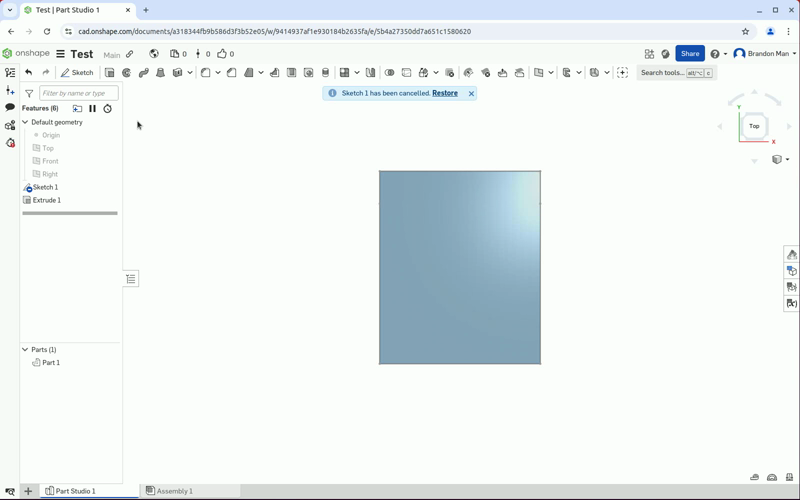
key(shift+h)
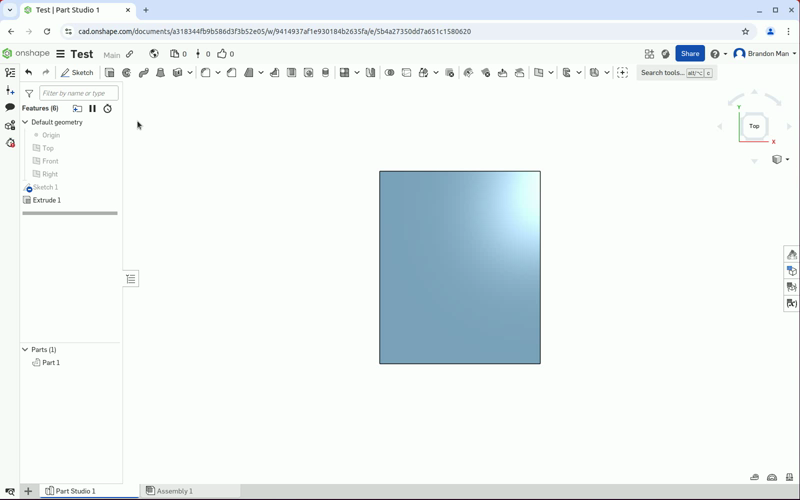
mouse_move(73, 189)
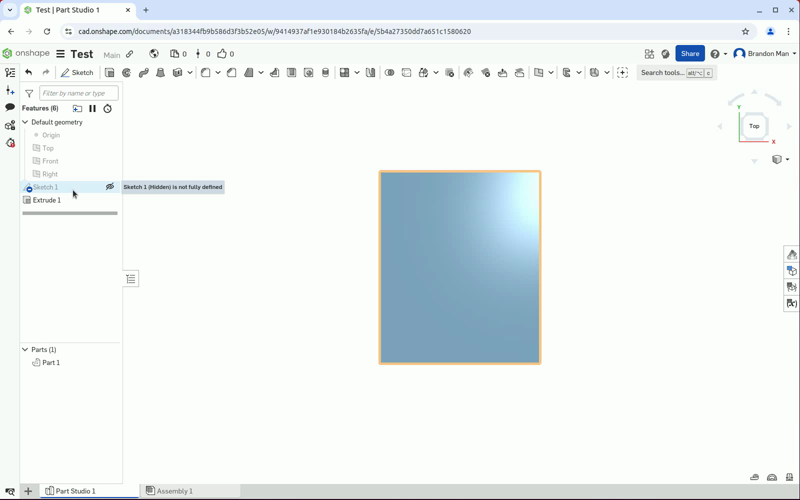
click(73, 189)
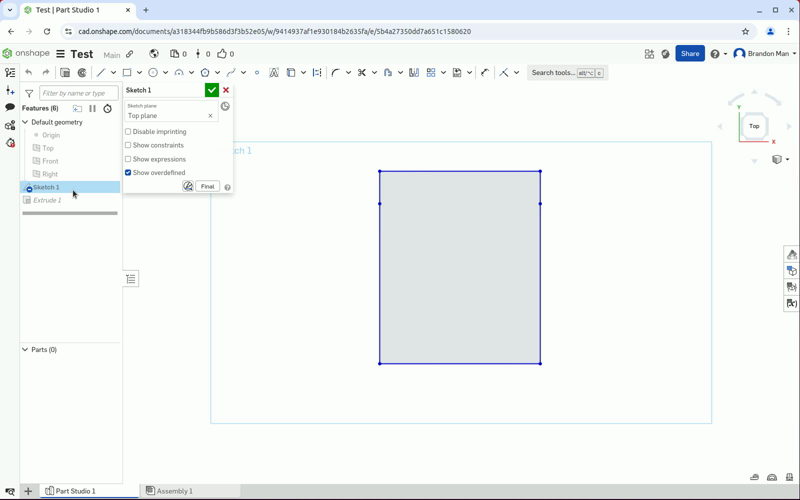
mouse_move(229, 92)
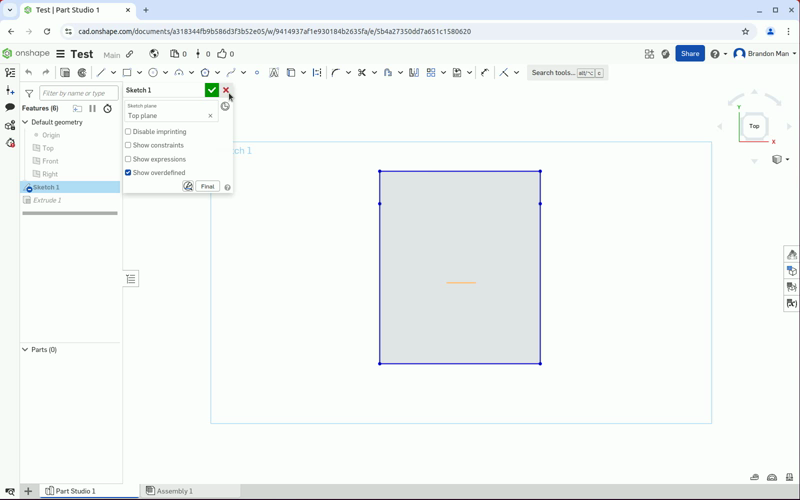
click(229, 92)
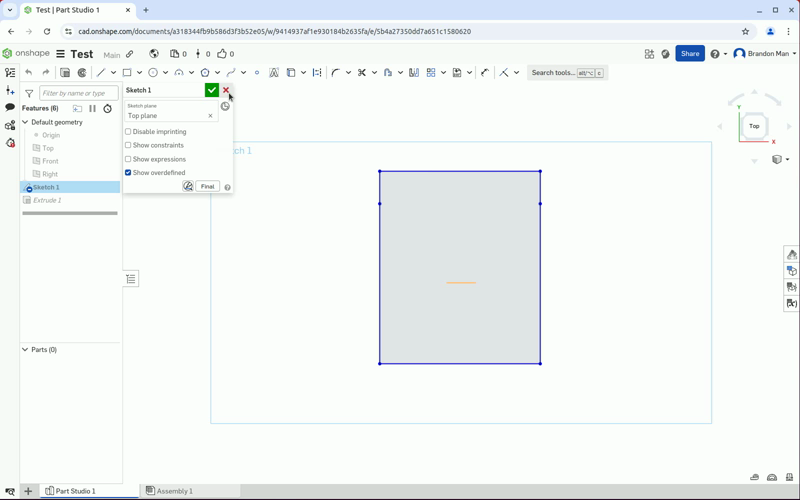
key(shift+s)
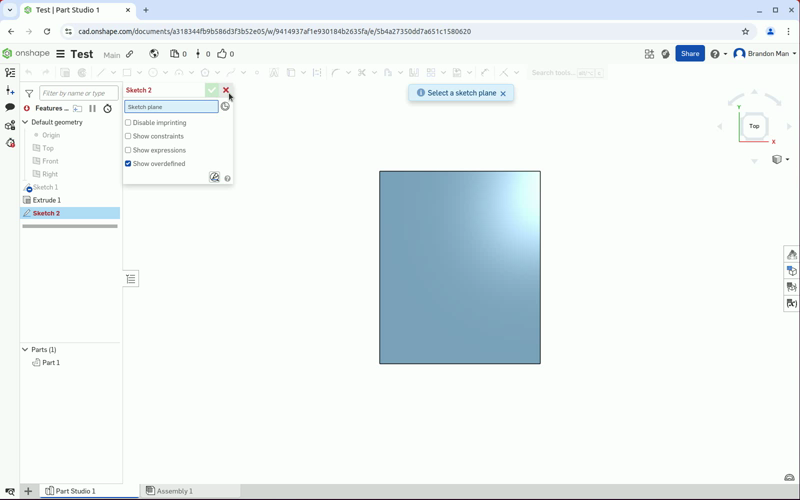
mouse_move(73, 150)
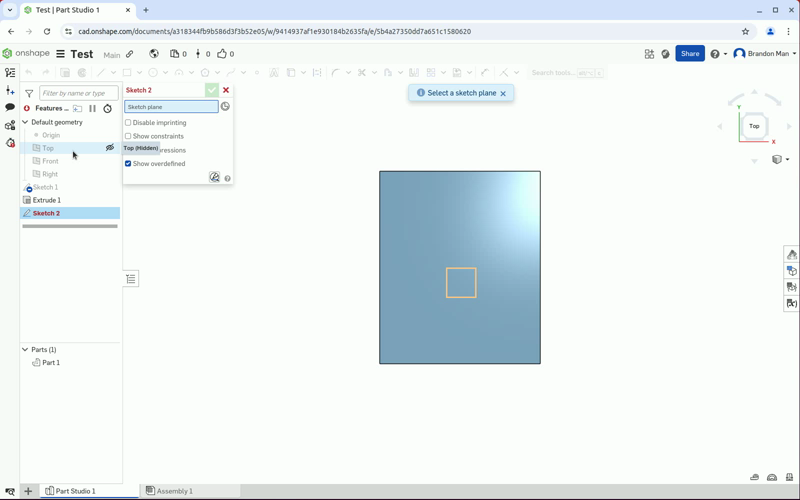
click(73, 150)
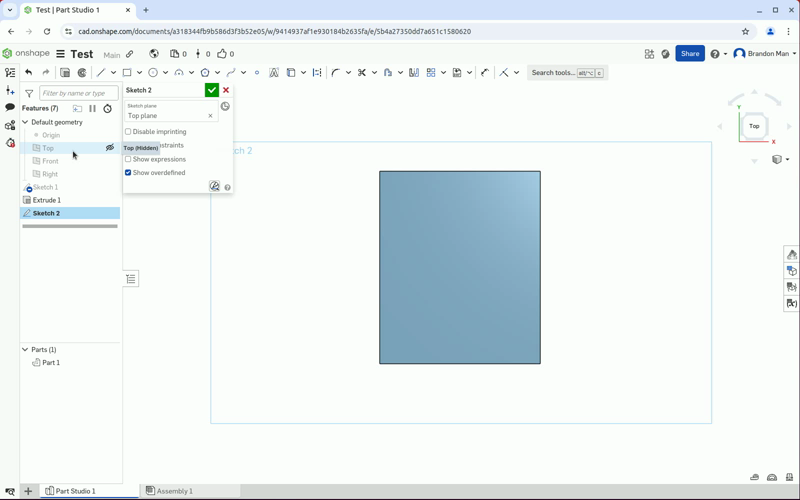
mouse_move(73, 352)
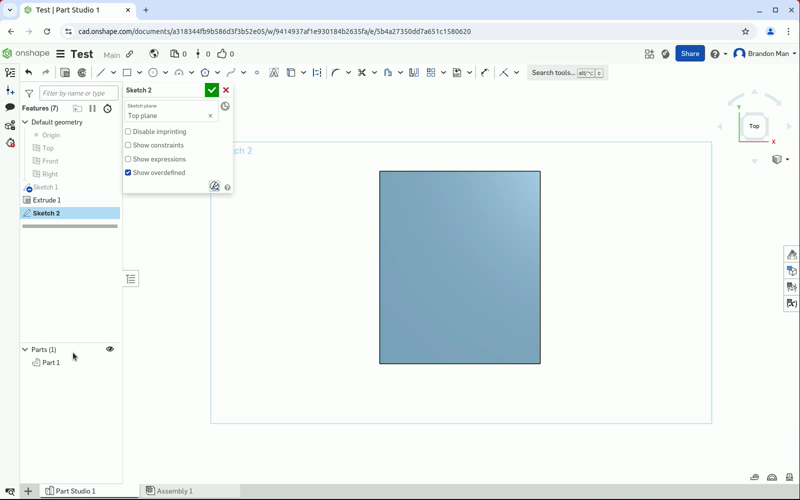
key(y)
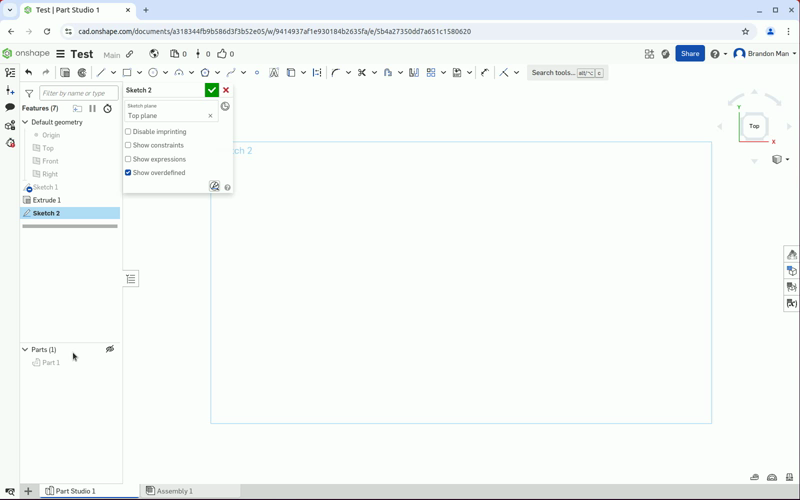
key(c)
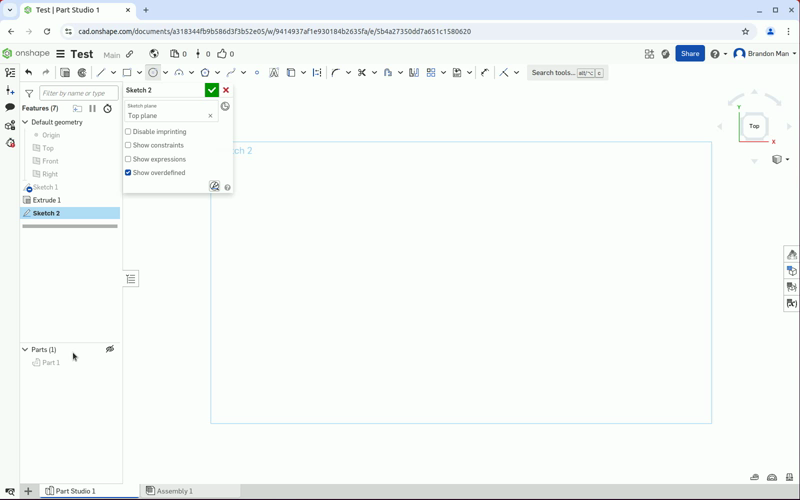
key_down(shift)
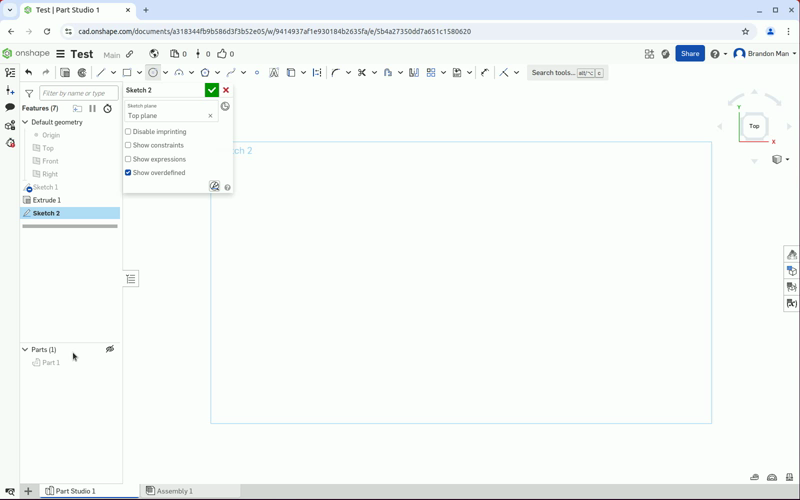
mouse_move(419, 244)
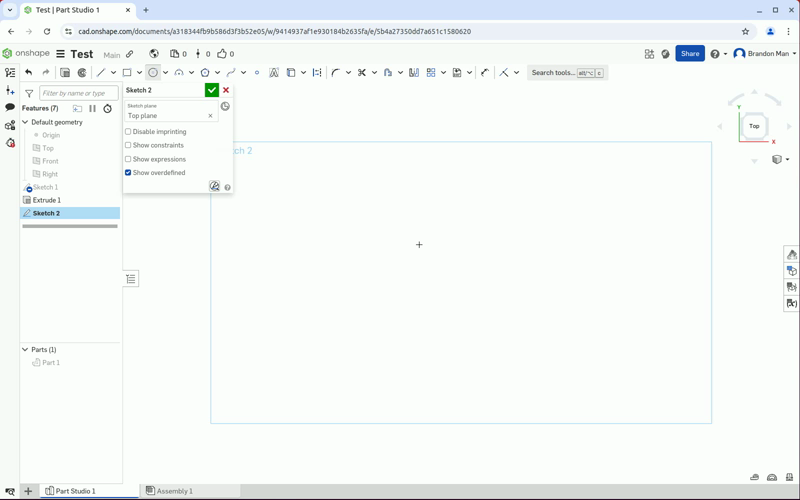
click(419, 244)
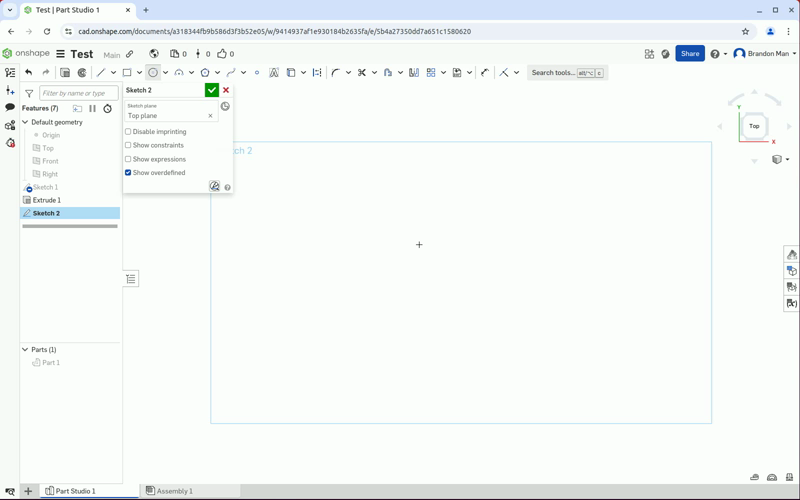
key_up(shift)
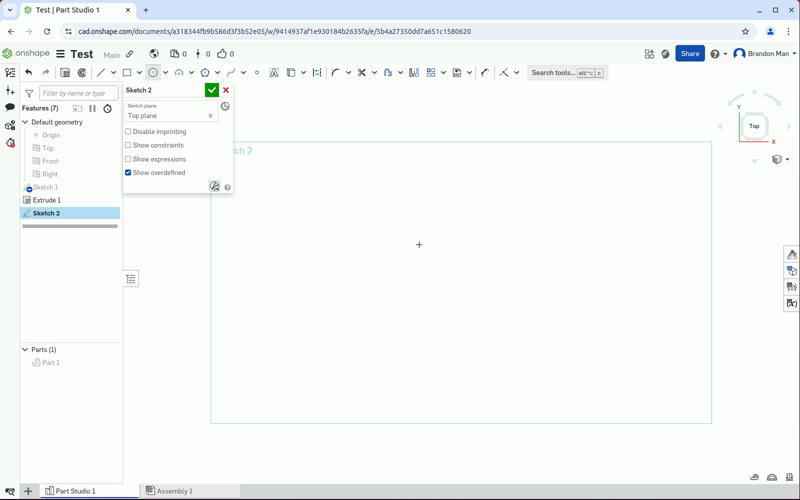
mouse_move(439, 244)
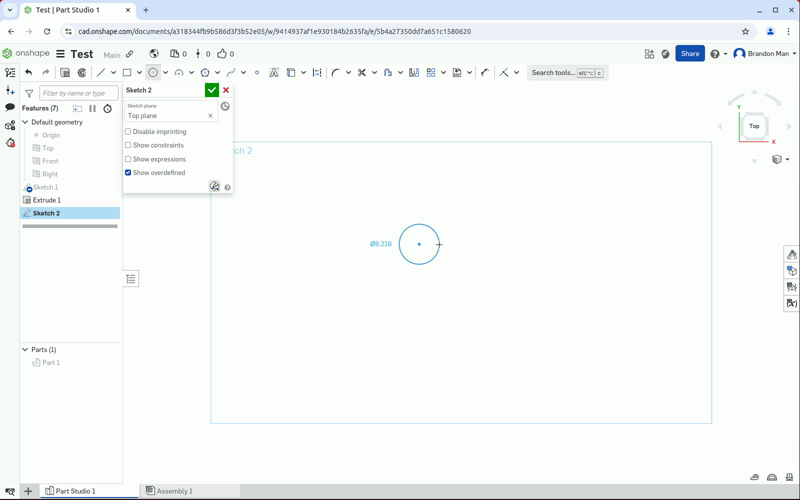
click(439, 244)
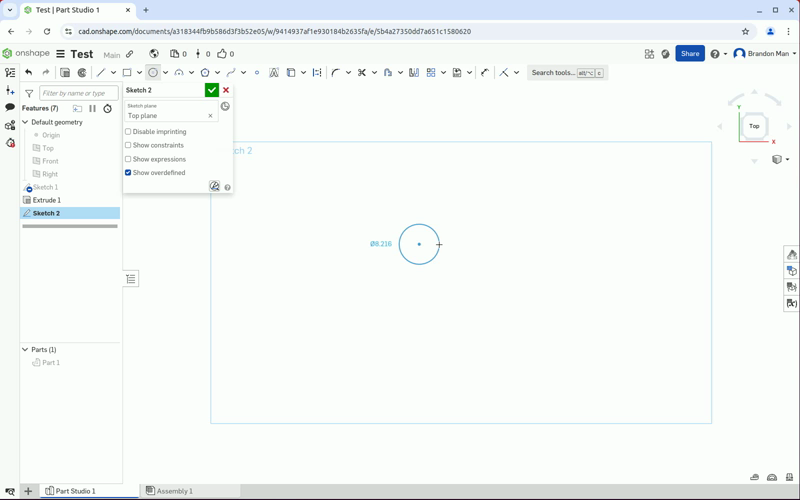
key(esc)
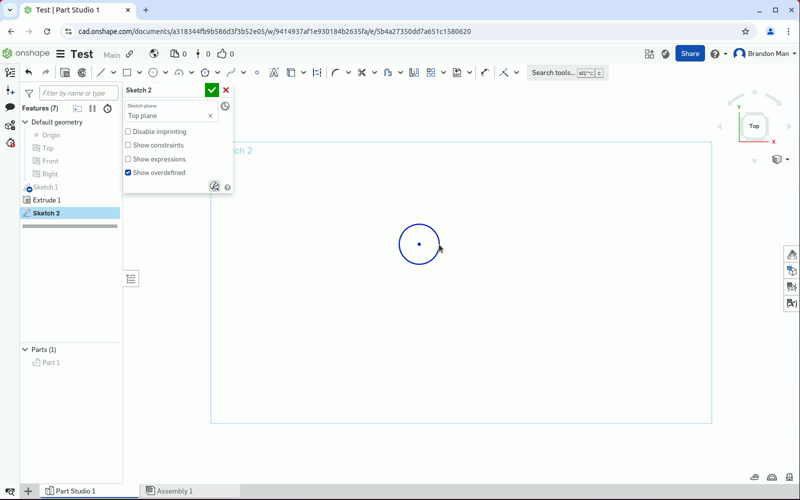
mouse_move(421, 262)
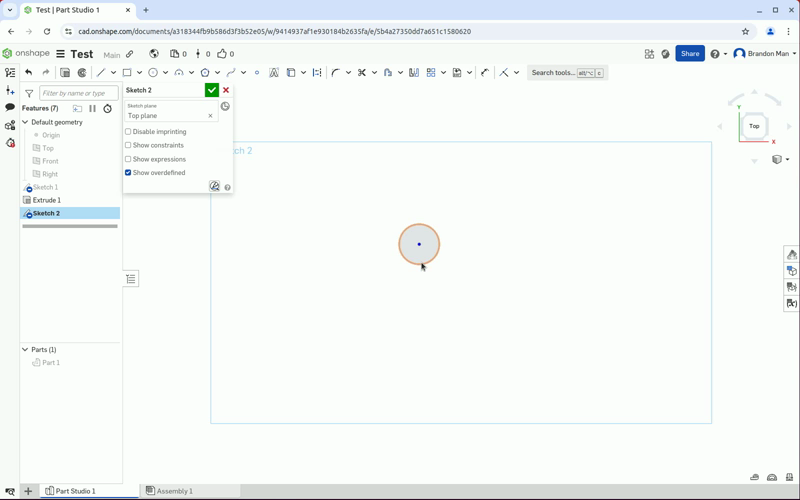
scroll(6)
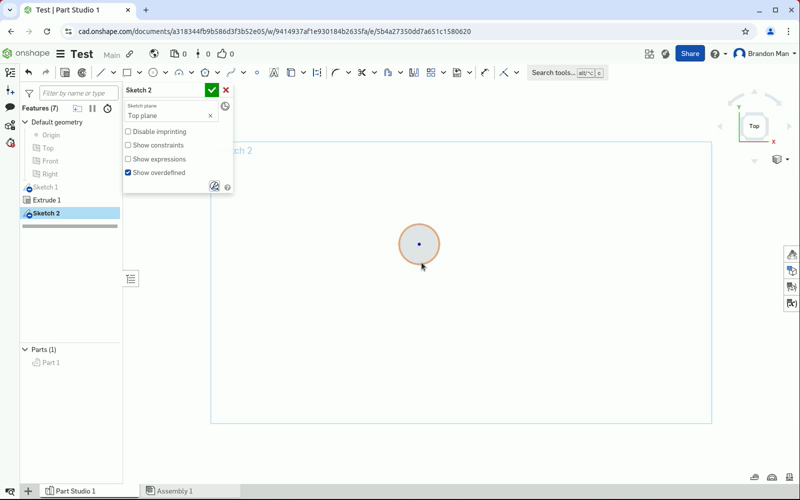
scroll(6)
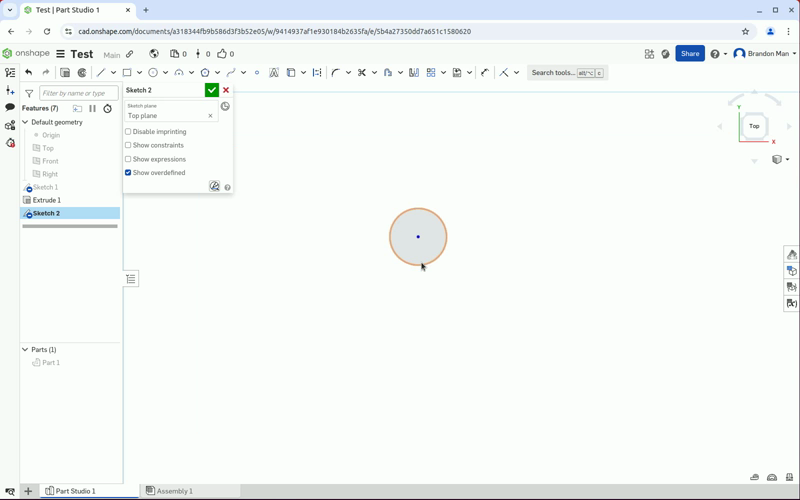
scroll(6)
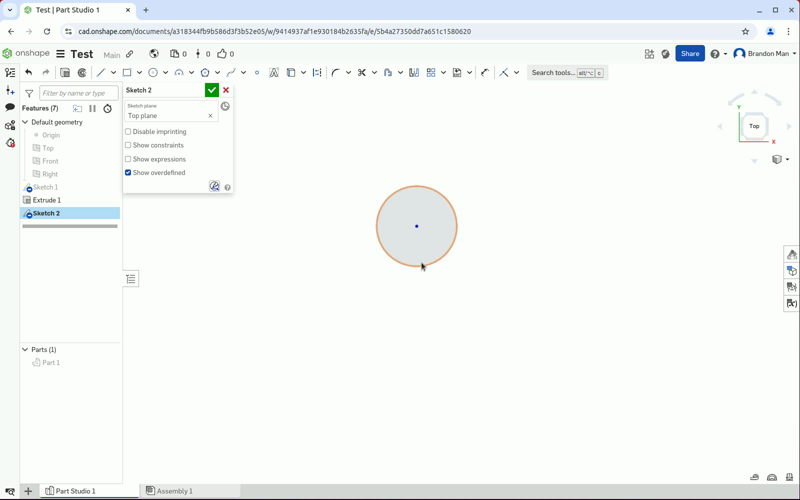
scroll(6)
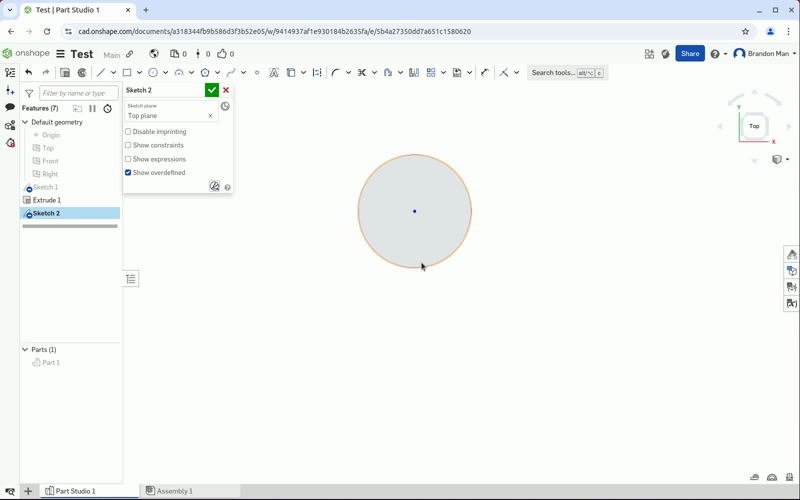
scroll(6)
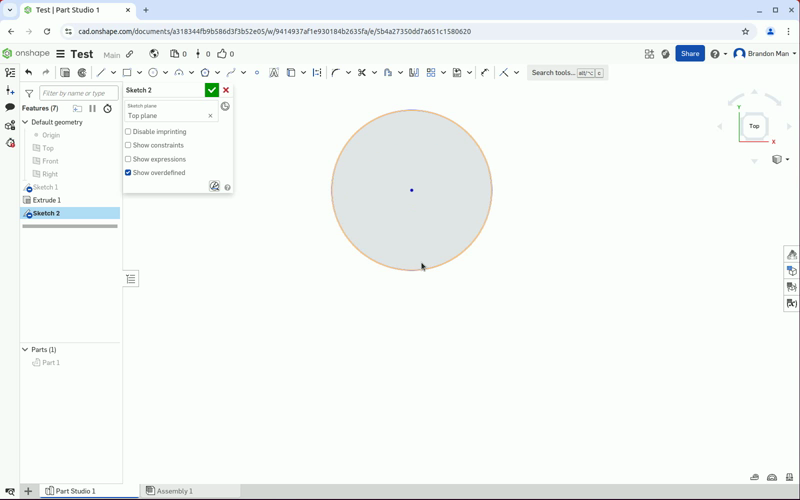
scroll(6)
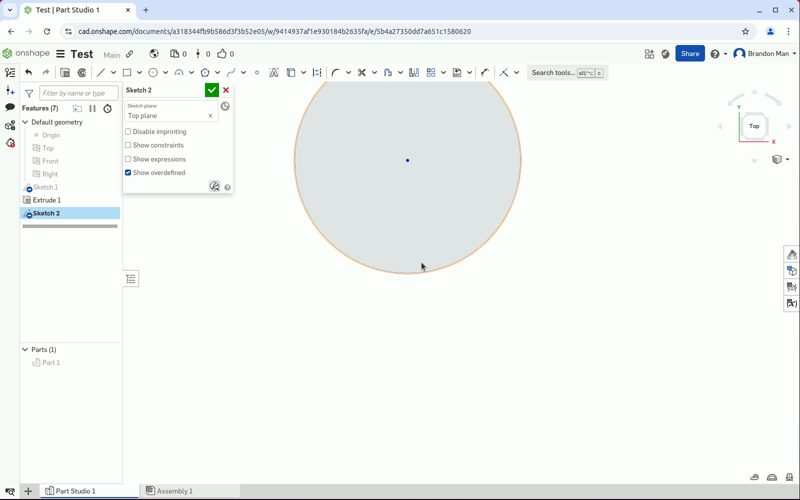
scroll(6)
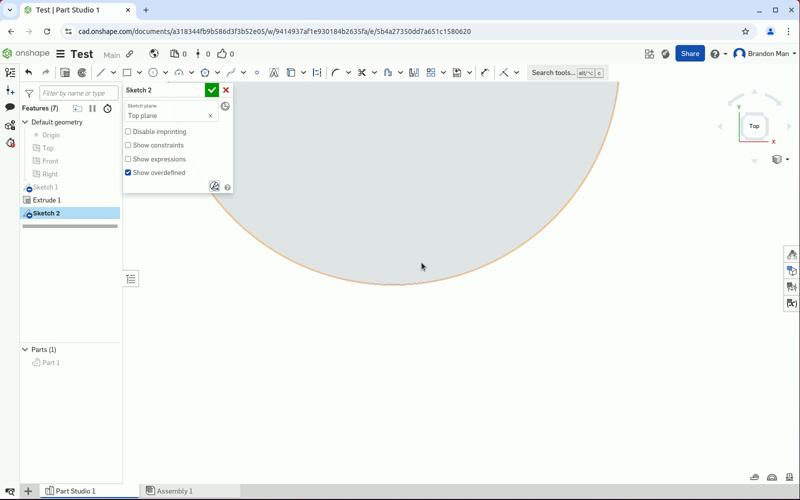
click(421, 262)
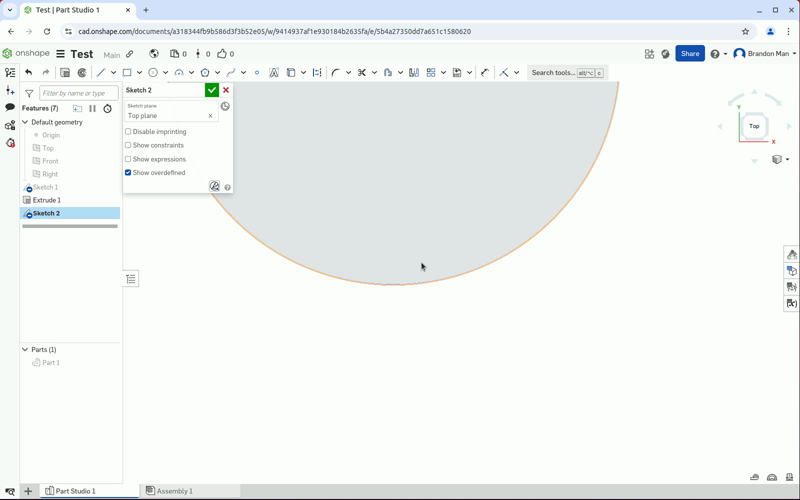
scroll(-6)
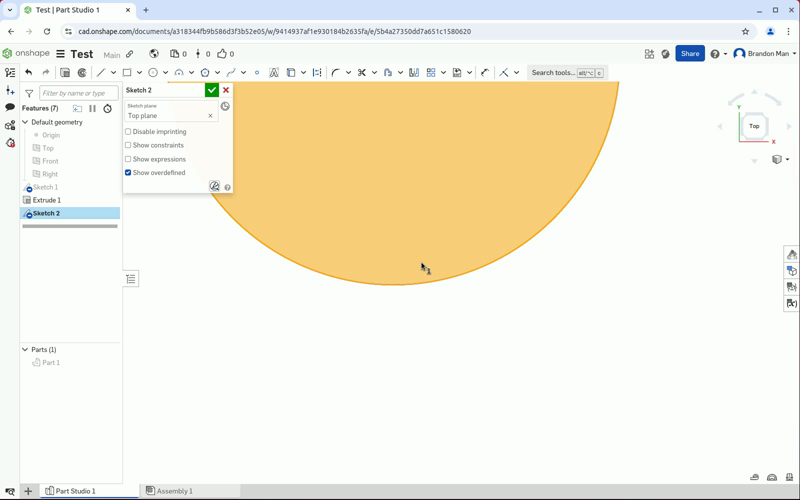
scroll(-6)
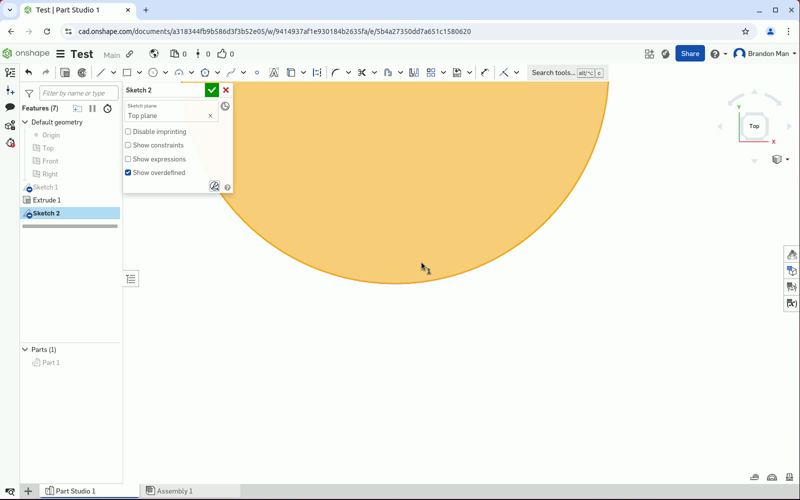
scroll(-6)
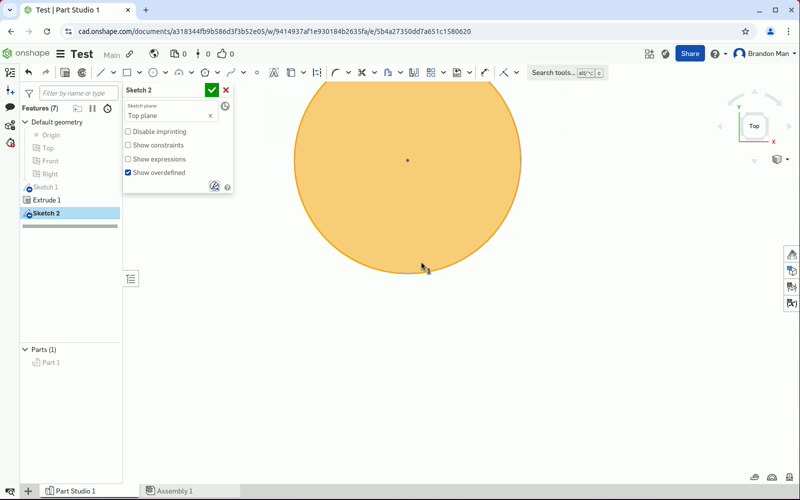
scroll(-6)
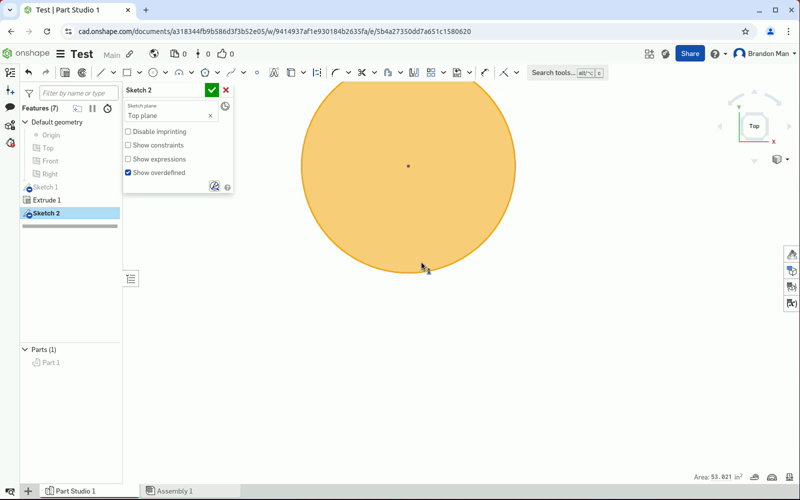
scroll(-6)
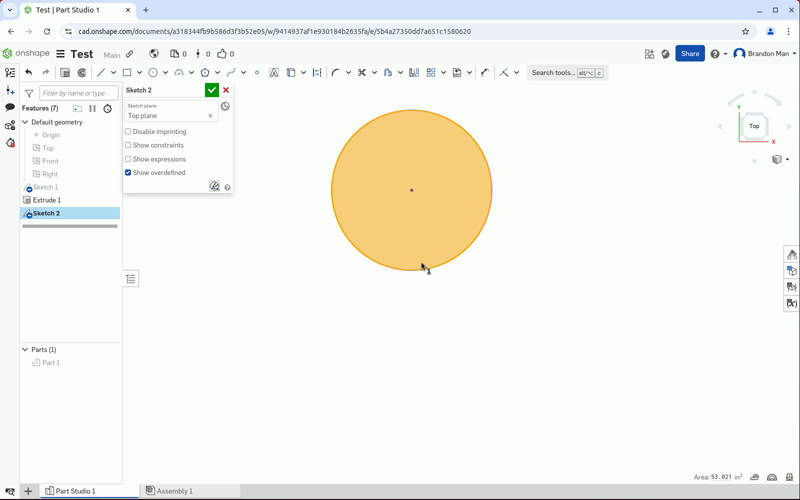
scroll(-6)
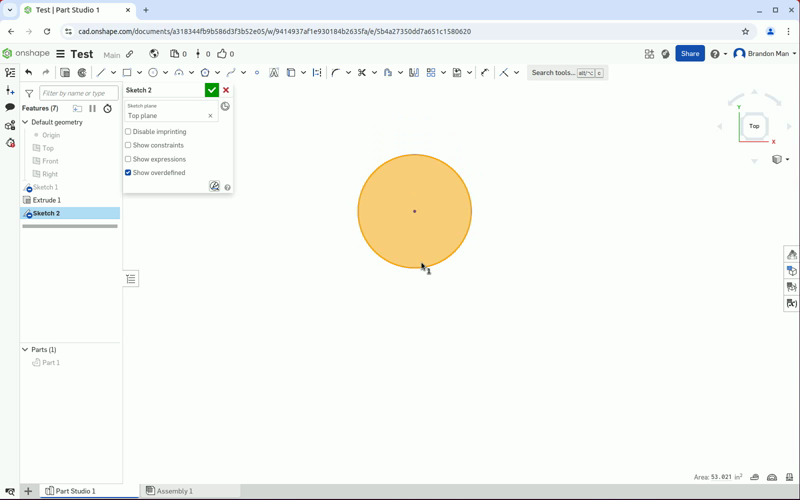
scroll(-6)
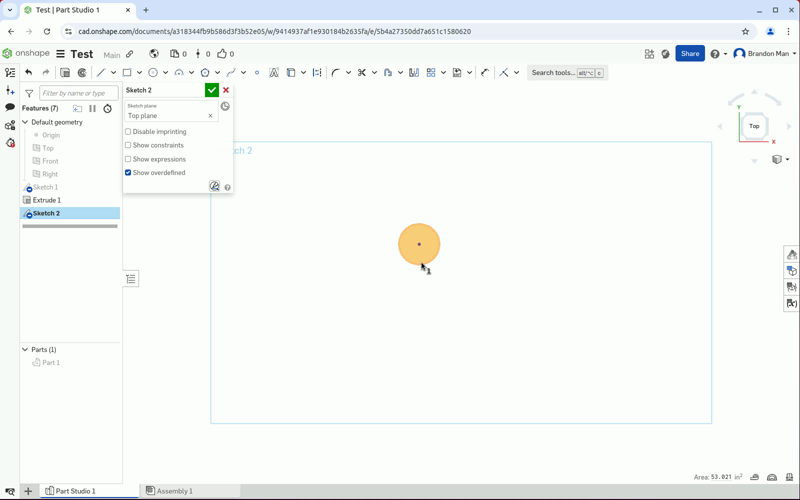
mouse_move(73, 352)
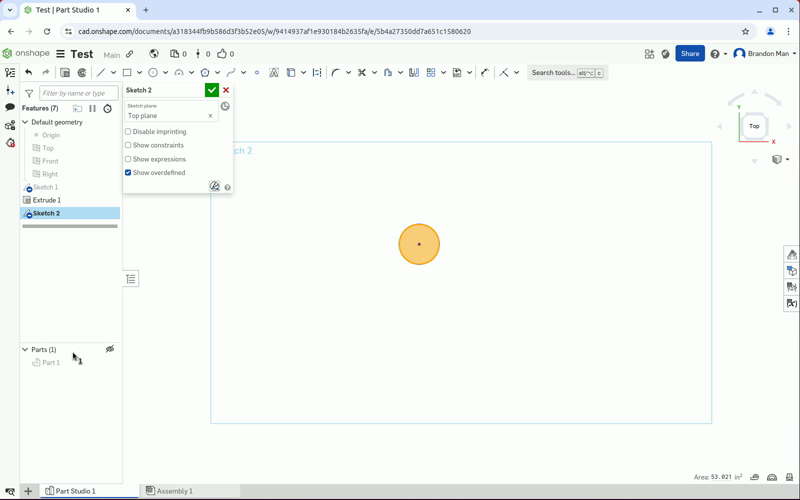
key(shift+y)
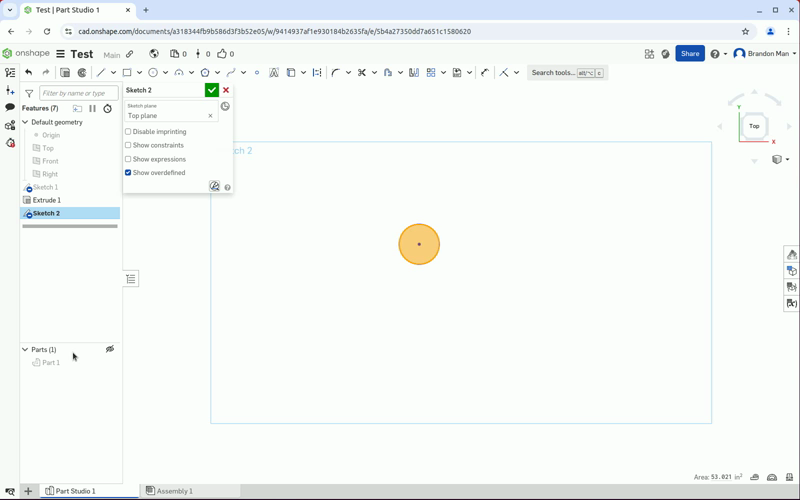
key(shift+e)
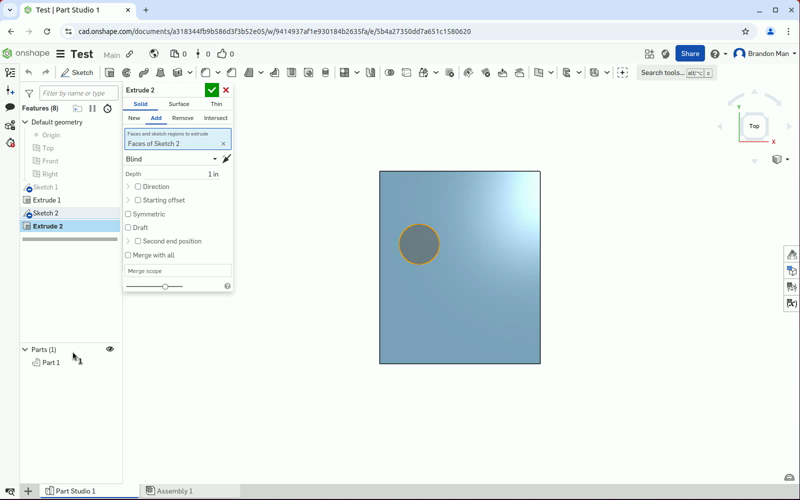
mouse_move(143, 106)
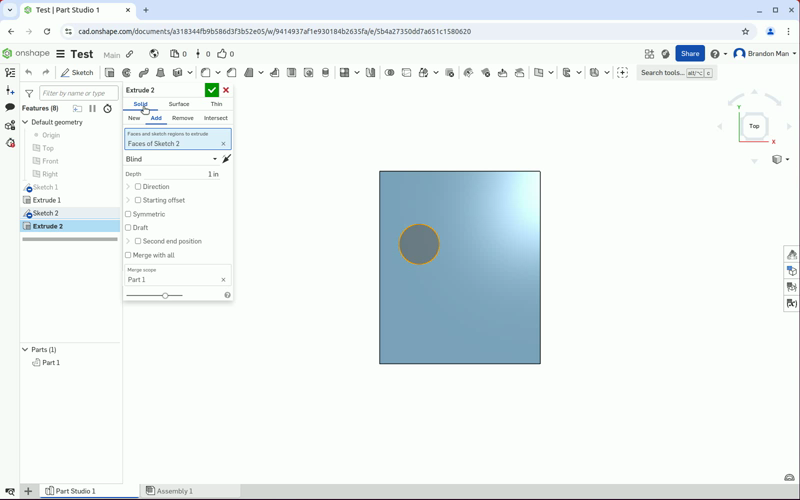
click(143, 106)
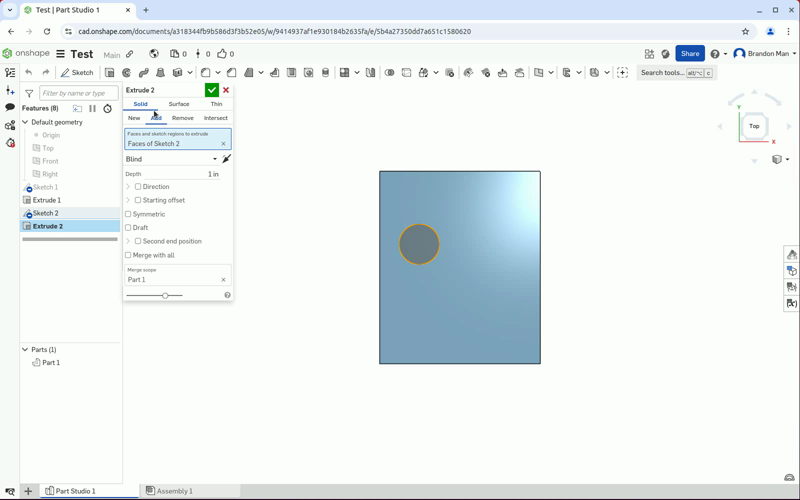
mouse_move(186, 120)
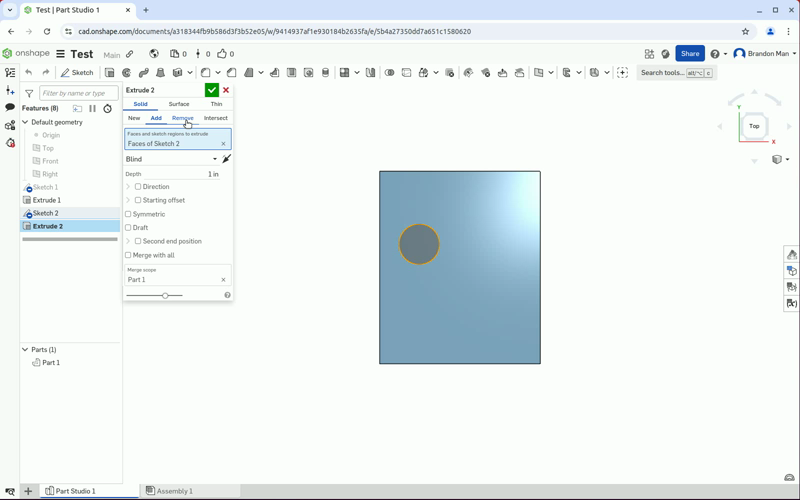
click(186, 120)
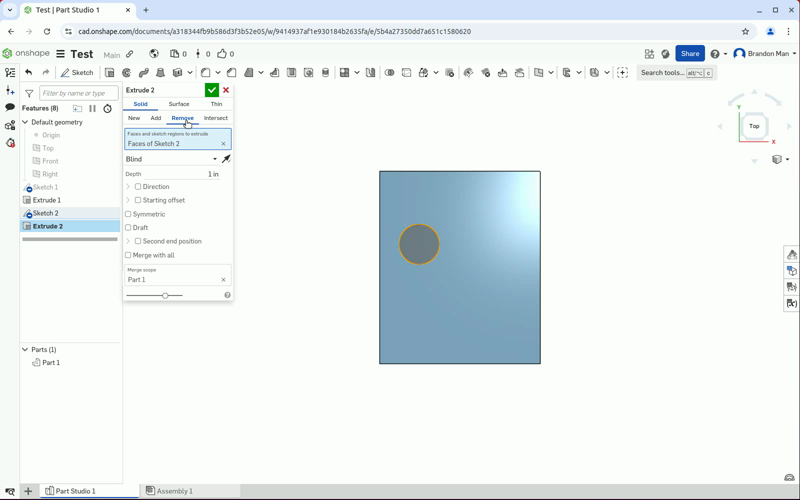
key(tab, 4)
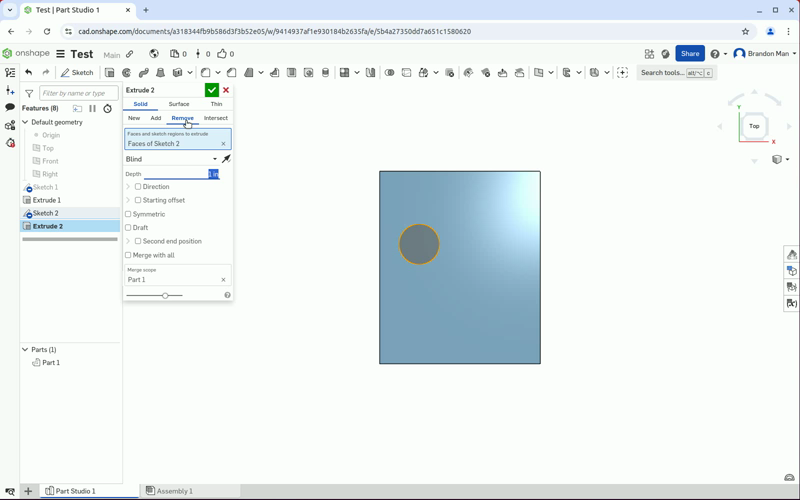
text(6.499)
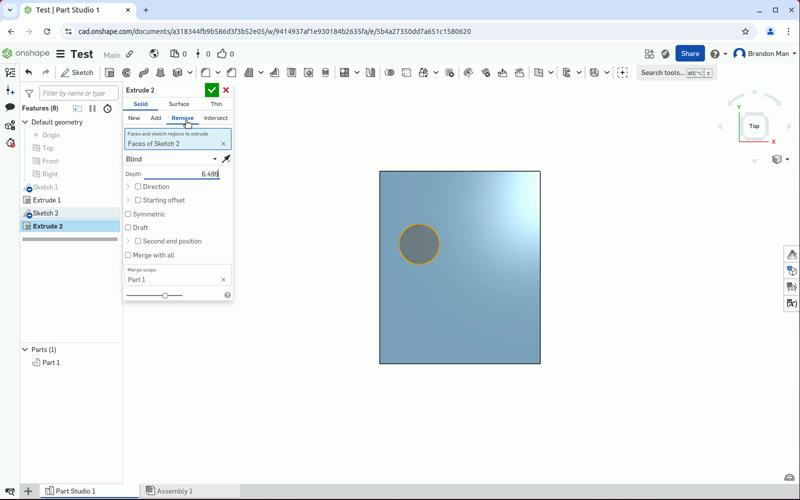
key(tab, 6)
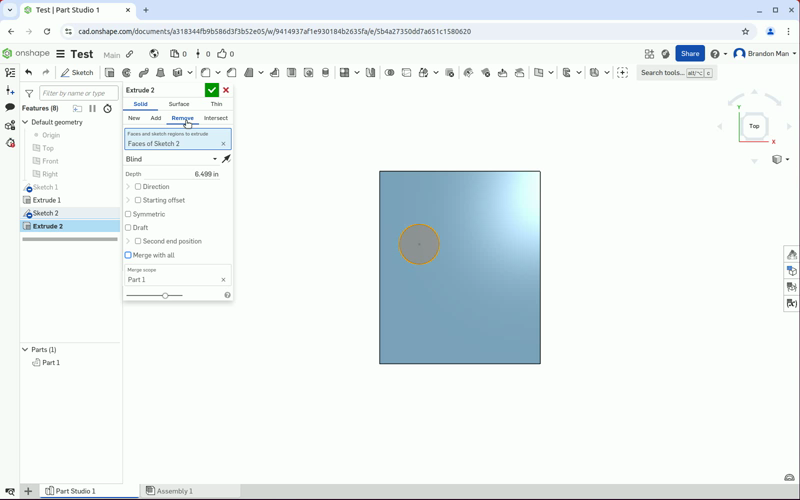
key(space)
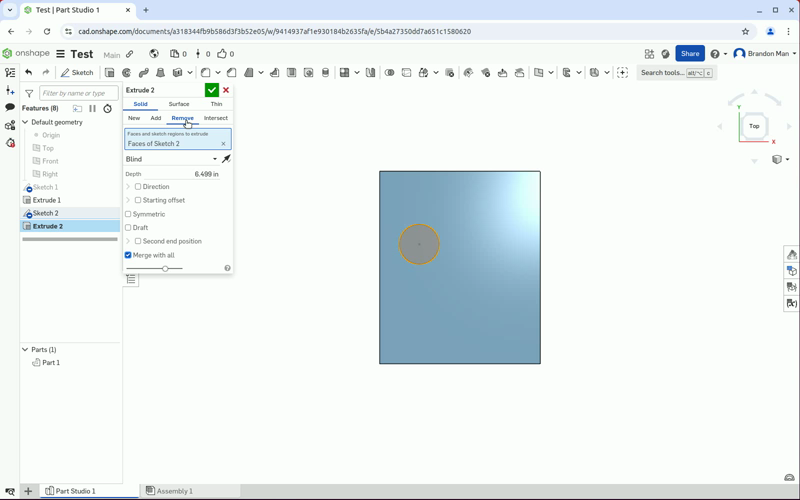
key(enter)
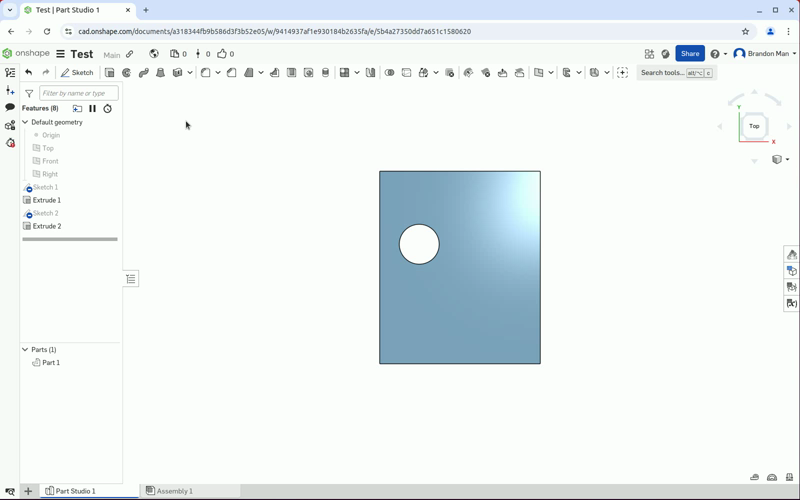
key(shift+h)
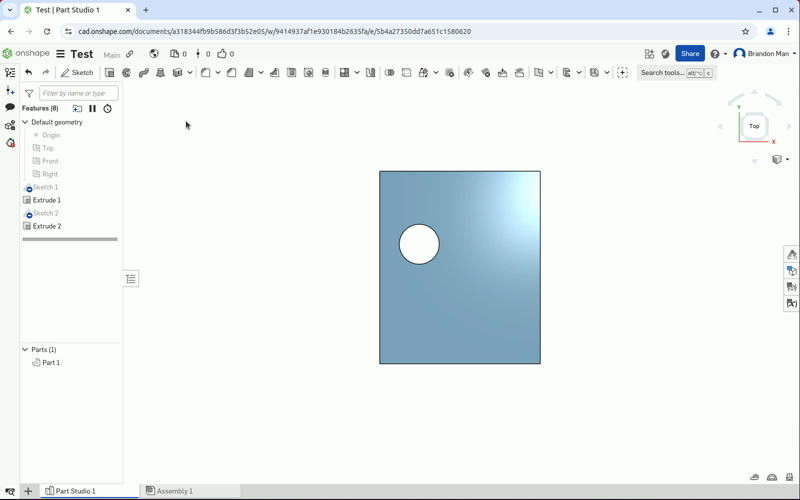
key(shift+h)
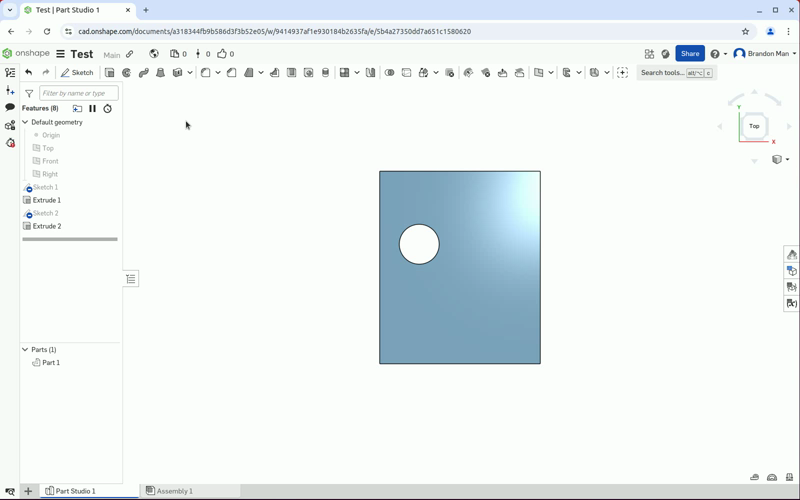
mouse_move(73, 189)
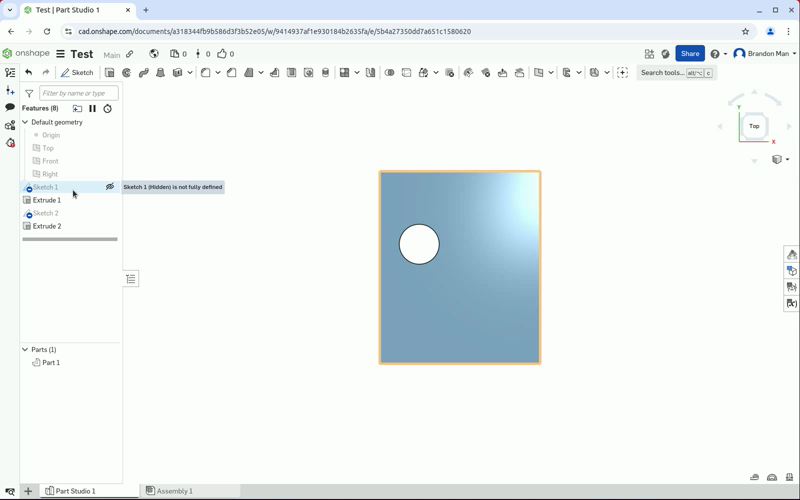
click(73, 189)
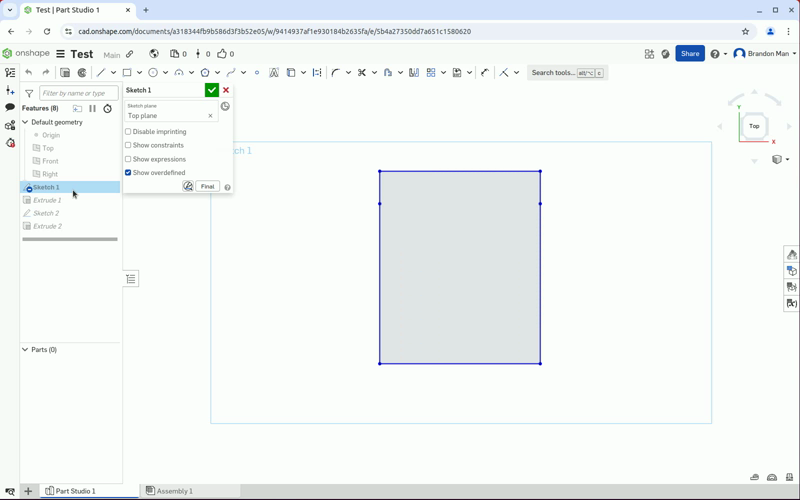
mouse_move(229, 92)
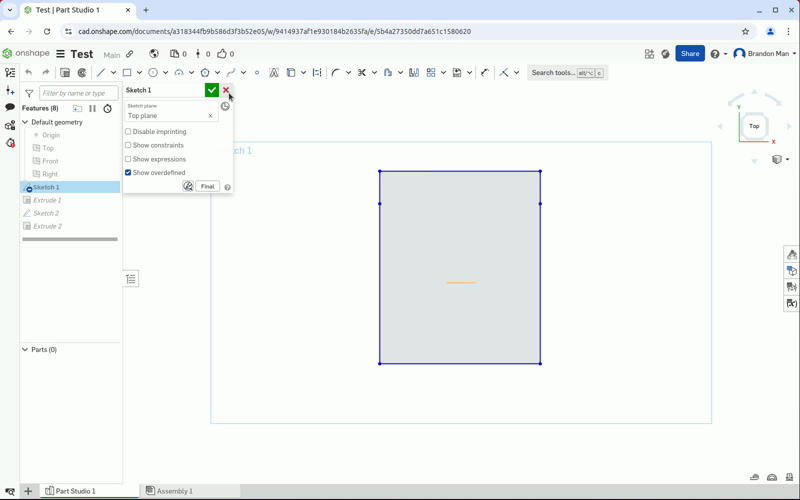
click(229, 92)
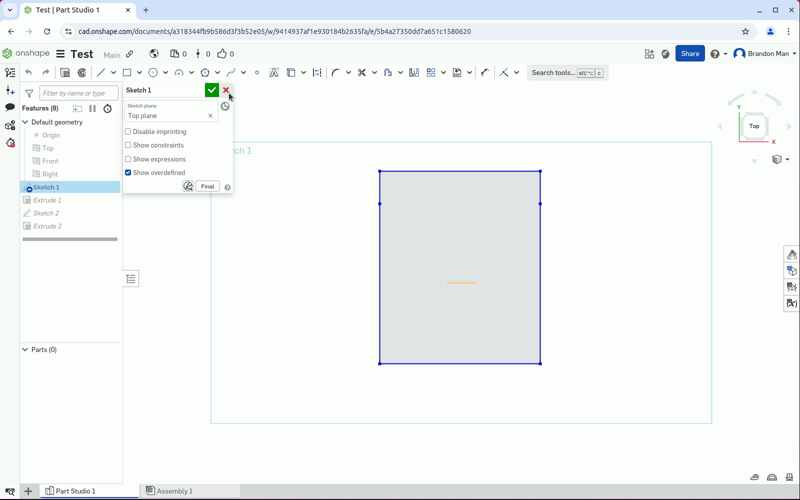
key(shift+s)
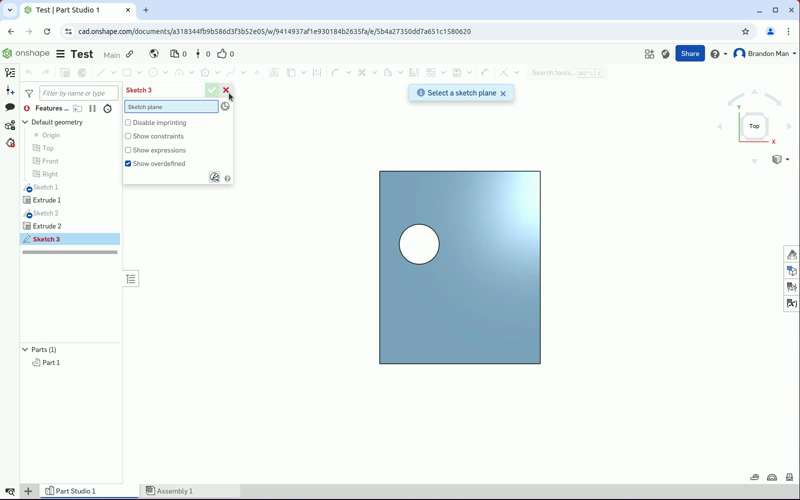
mouse_move(73, 150)
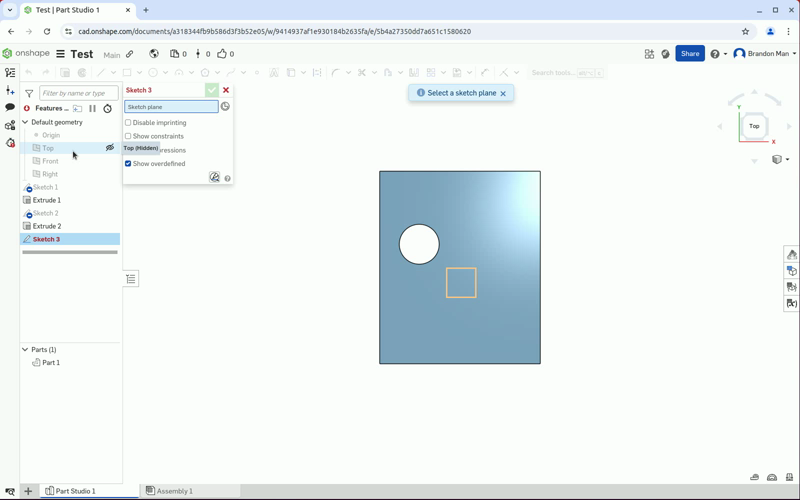
click(73, 150)
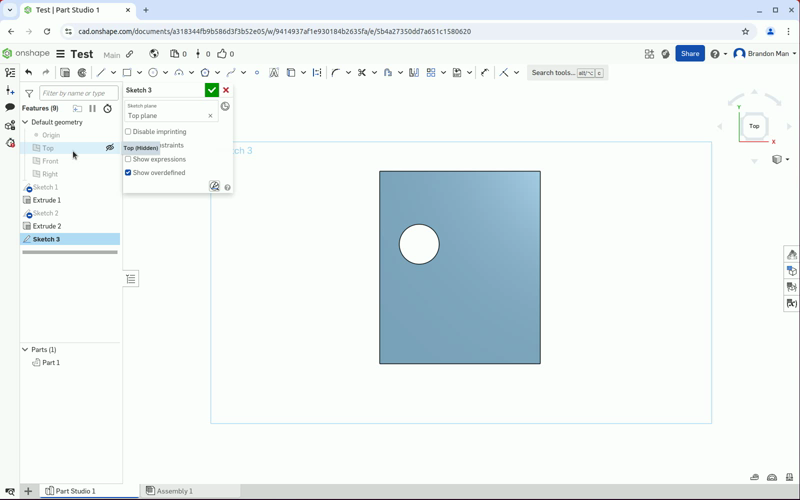
mouse_move(73, 352)
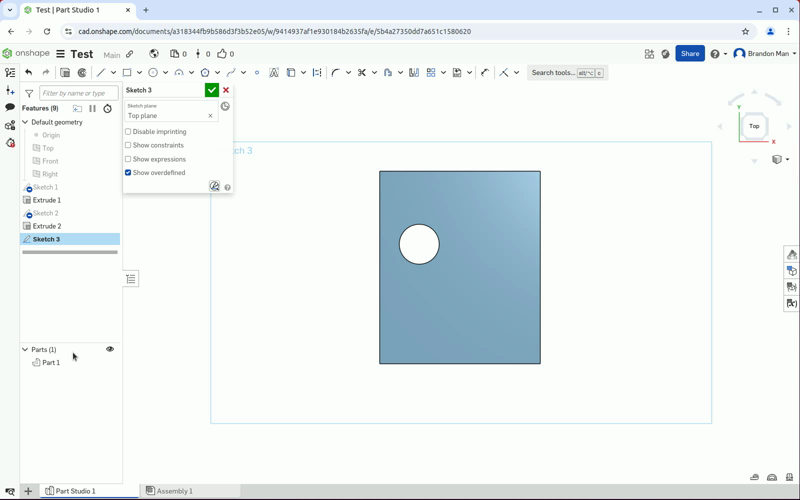
key(y)
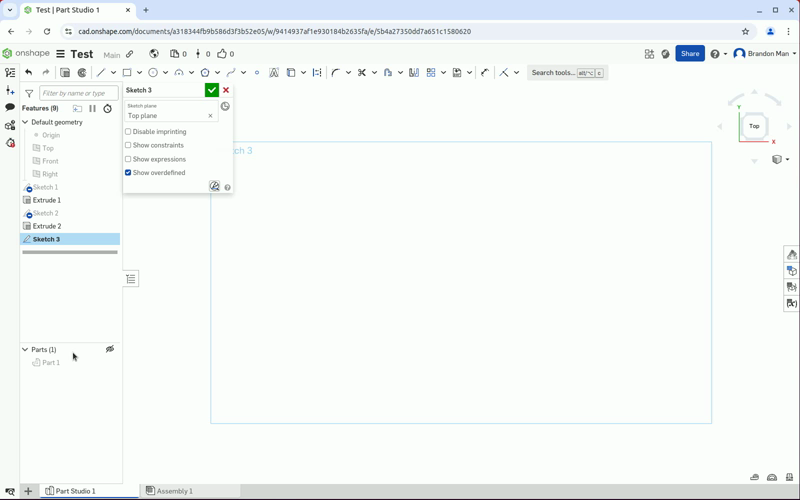
key(c)
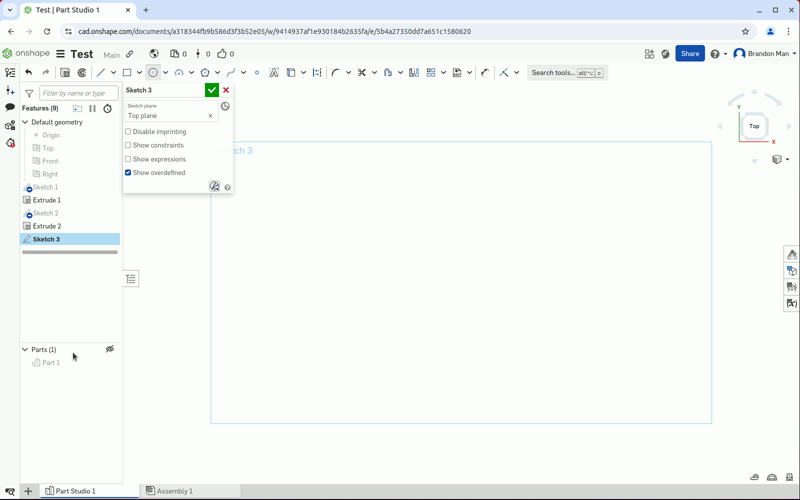
key_down(shift)
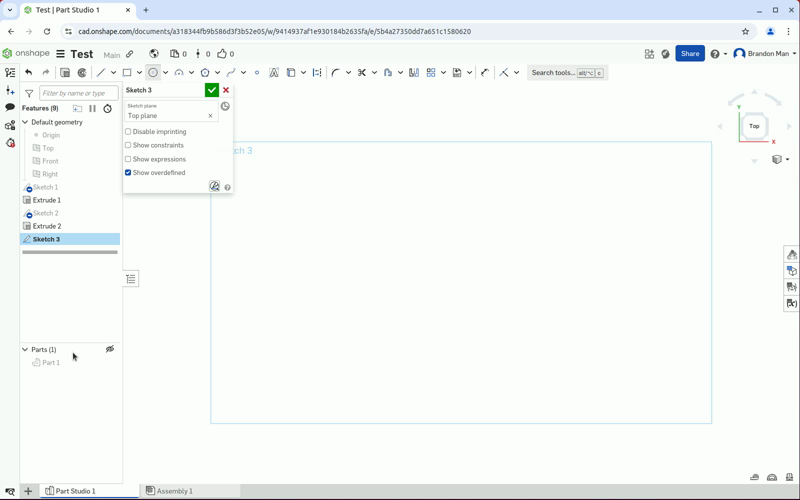
mouse_move(503, 244)
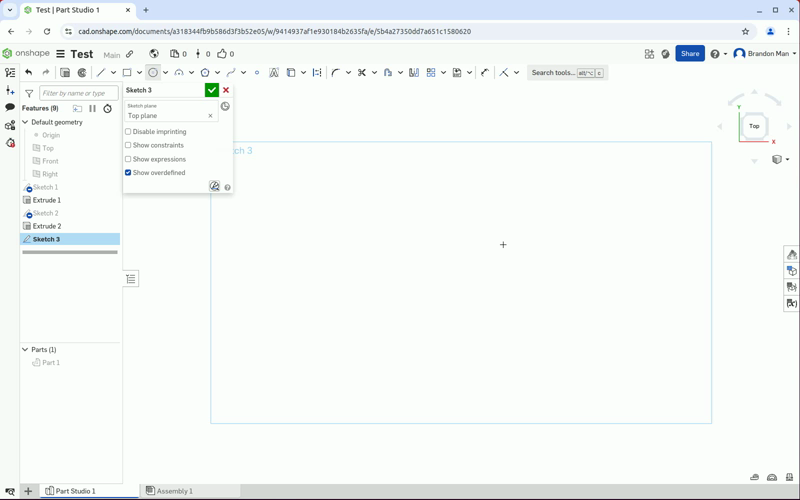
click(503, 244)
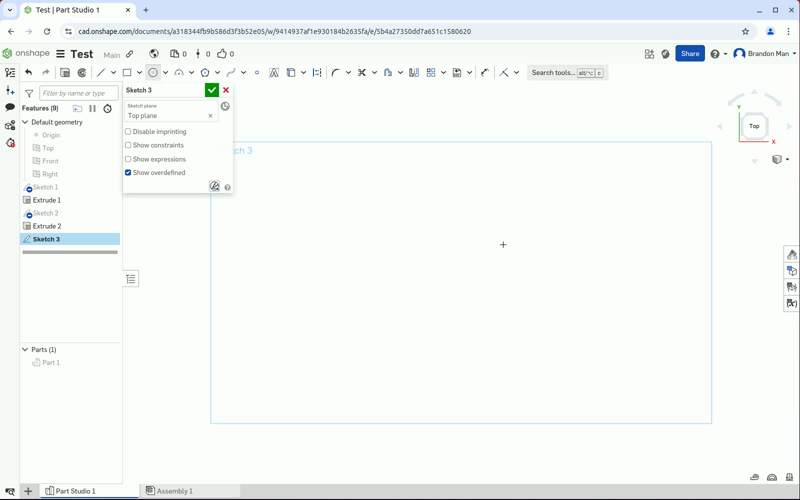
key_up(shift)
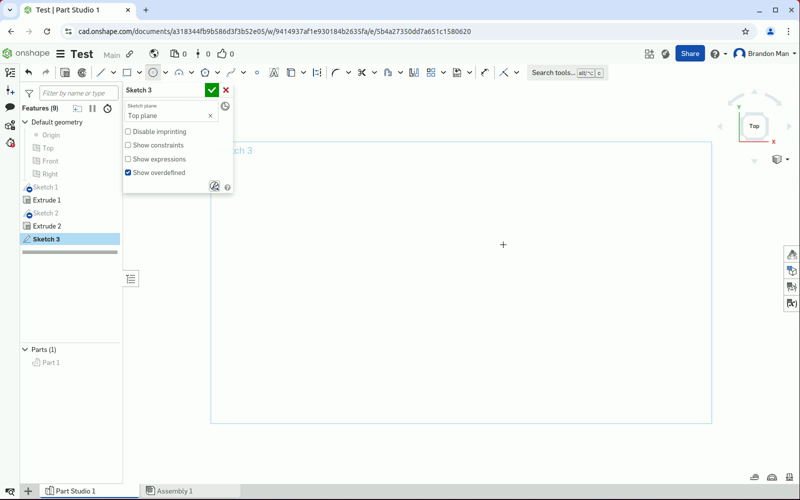
mouse_move(523, 244)
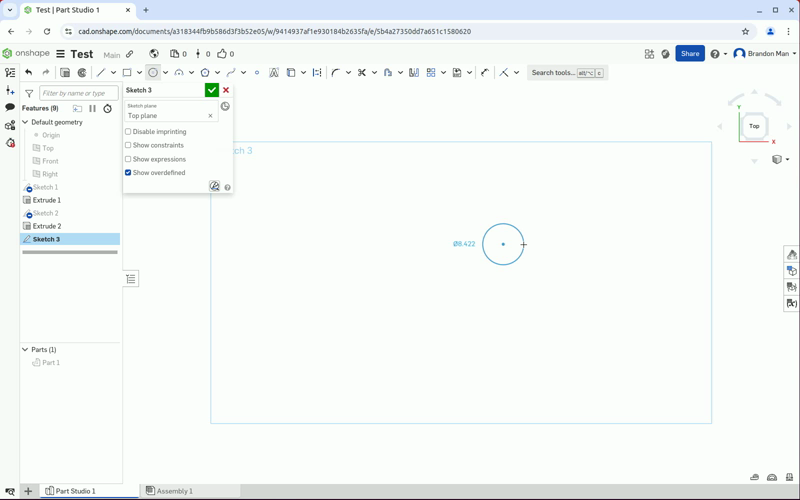
click(523, 244)
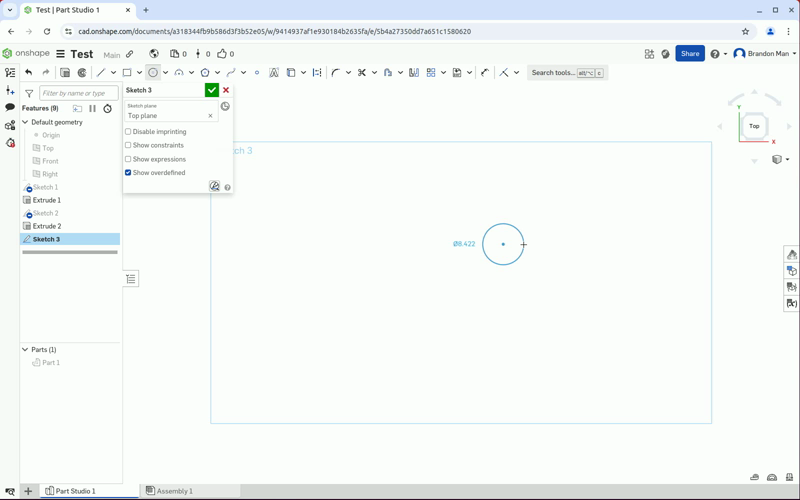
key(esc)
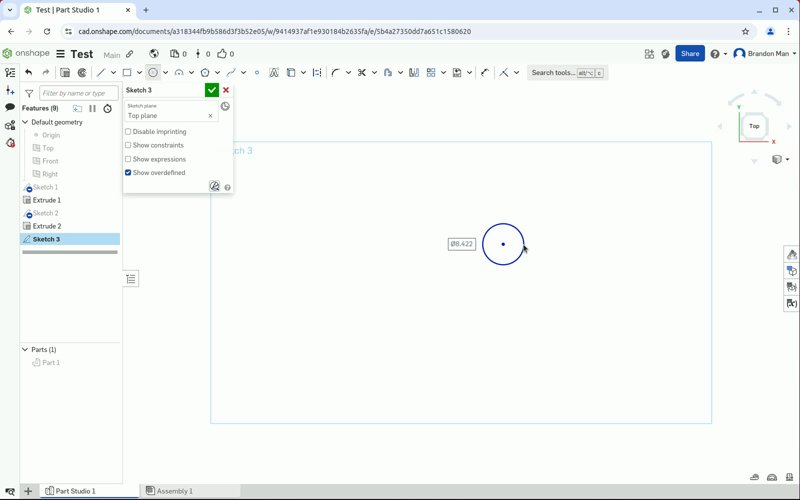
mouse_move(494, 251)
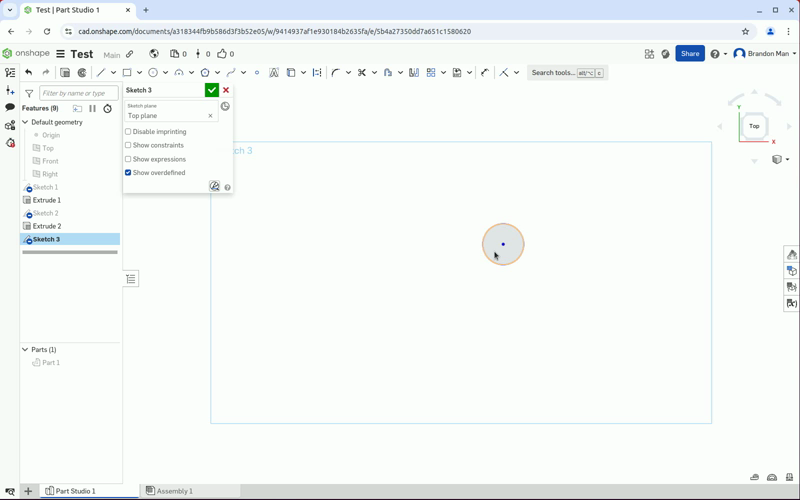
scroll(6)
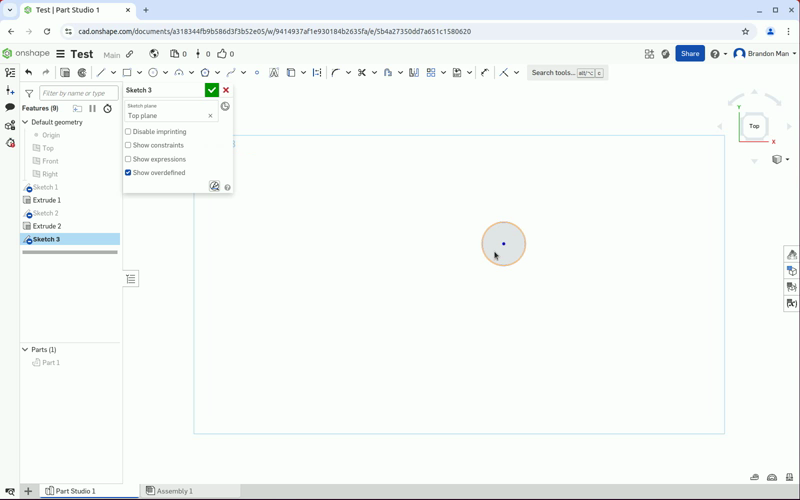
scroll(6)
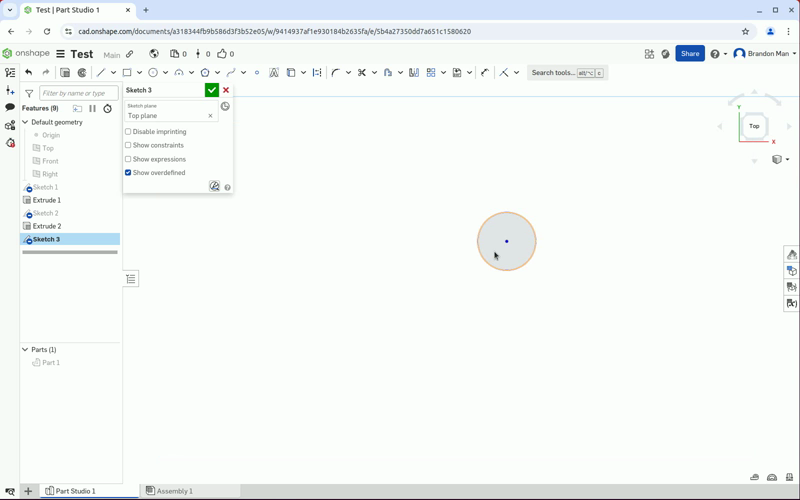
scroll(6)
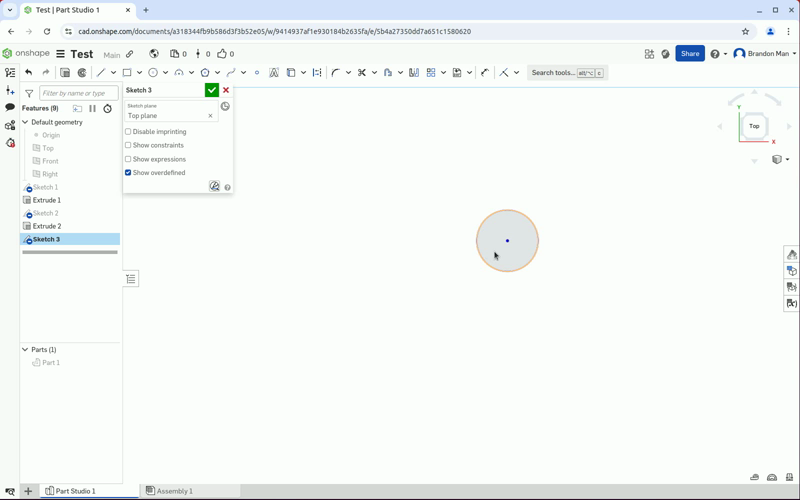
scroll(6)
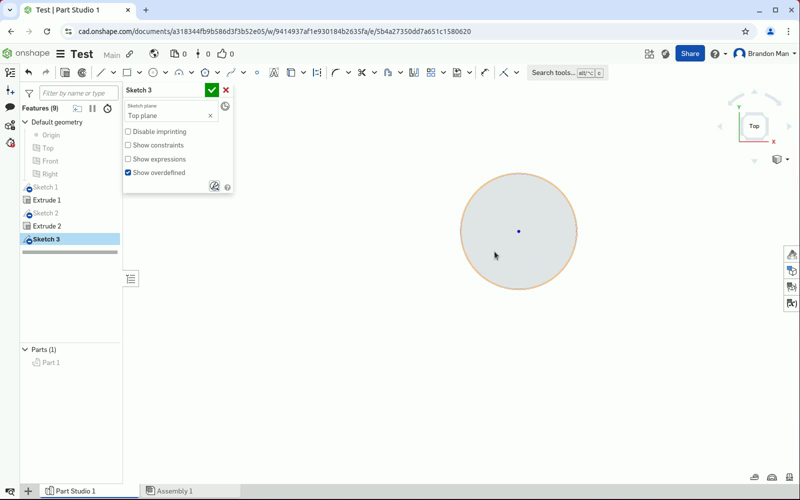
scroll(6)
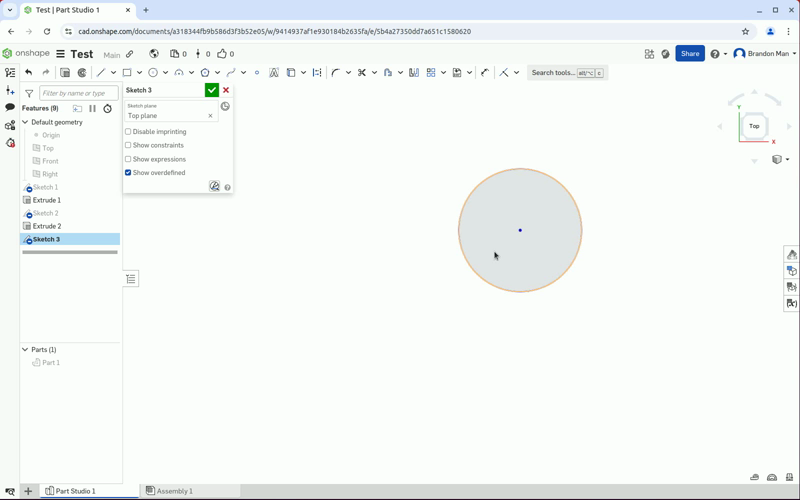
scroll(6)
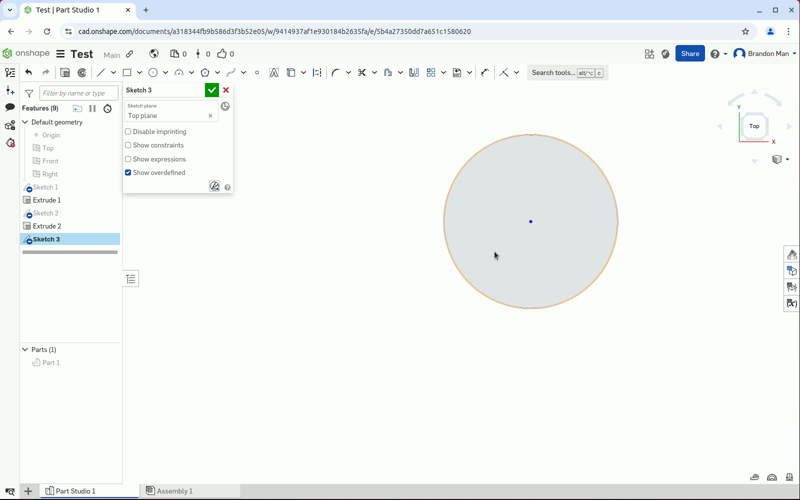
scroll(6)
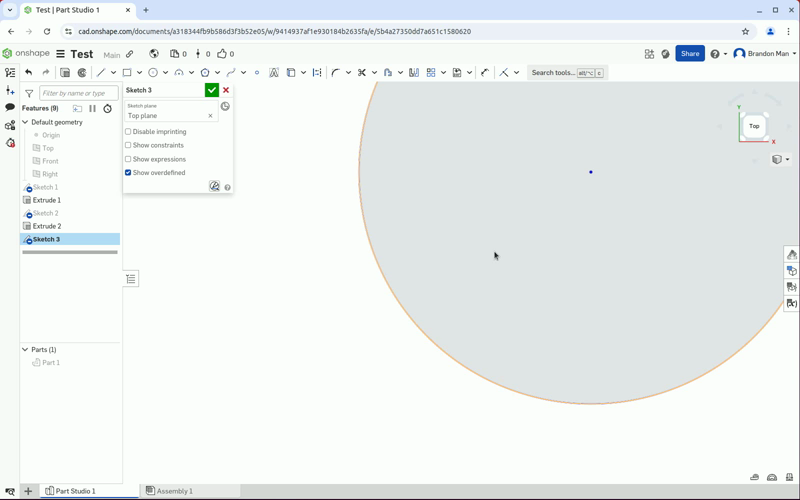
click(494, 251)
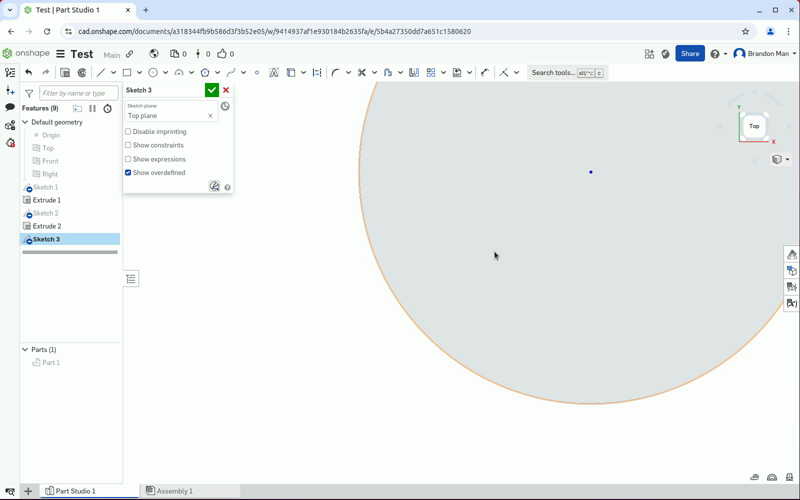
scroll(-6)
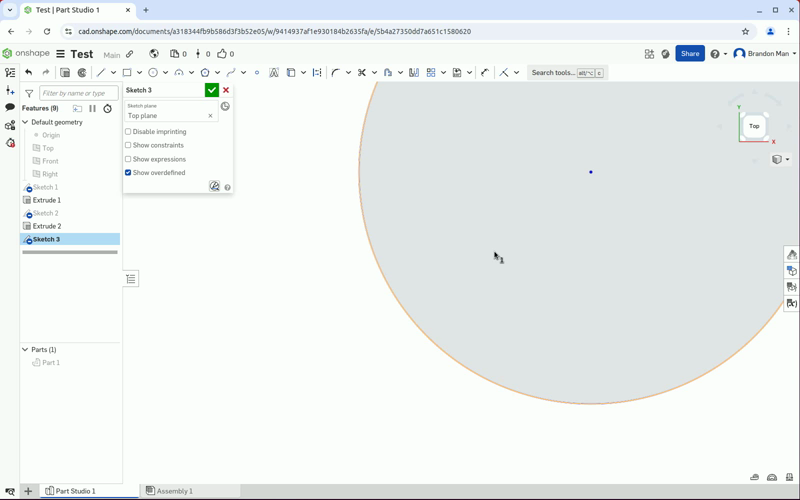
scroll(-6)
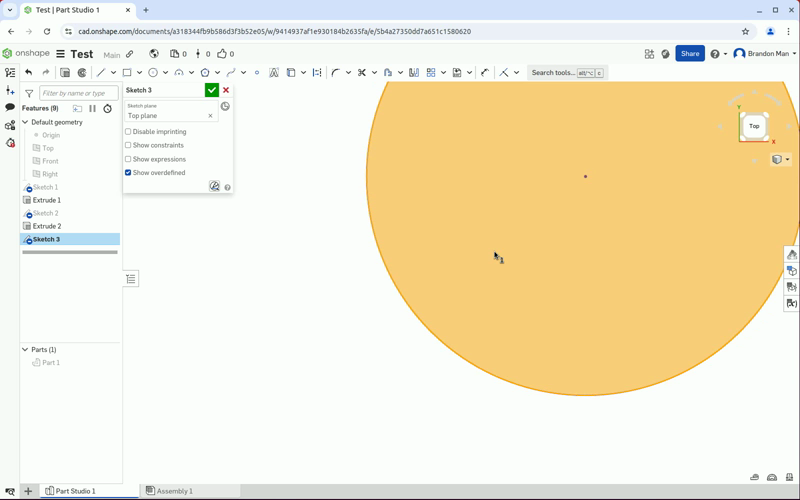
scroll(-6)
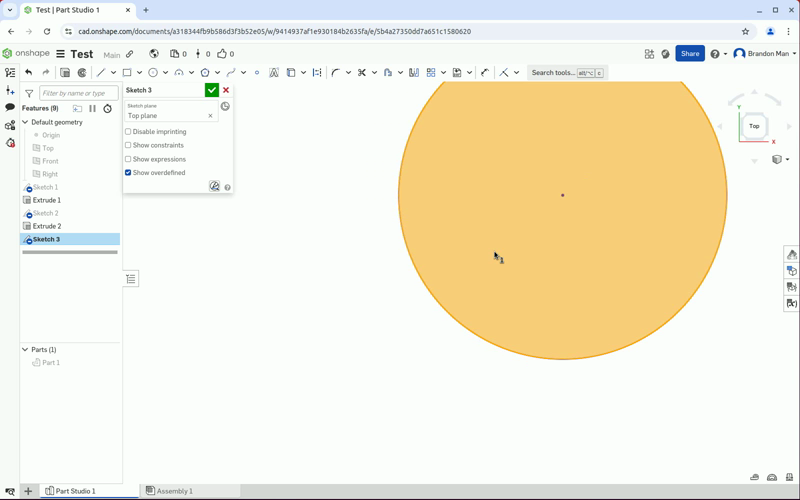
scroll(-6)
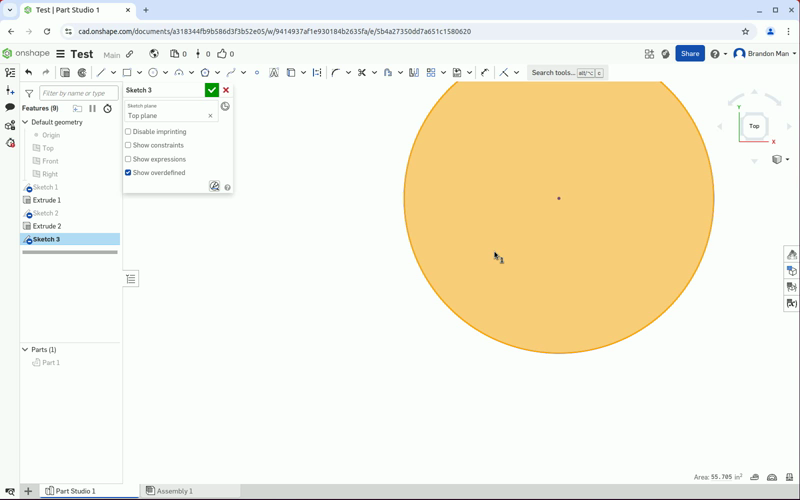
scroll(-6)
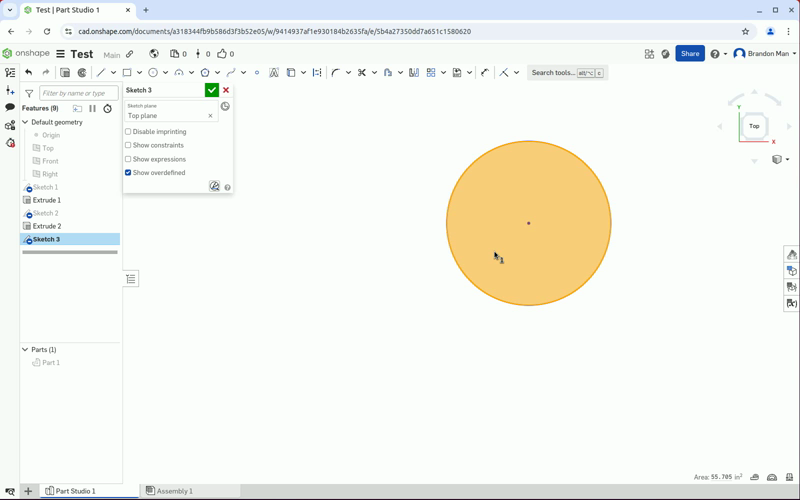
scroll(-6)
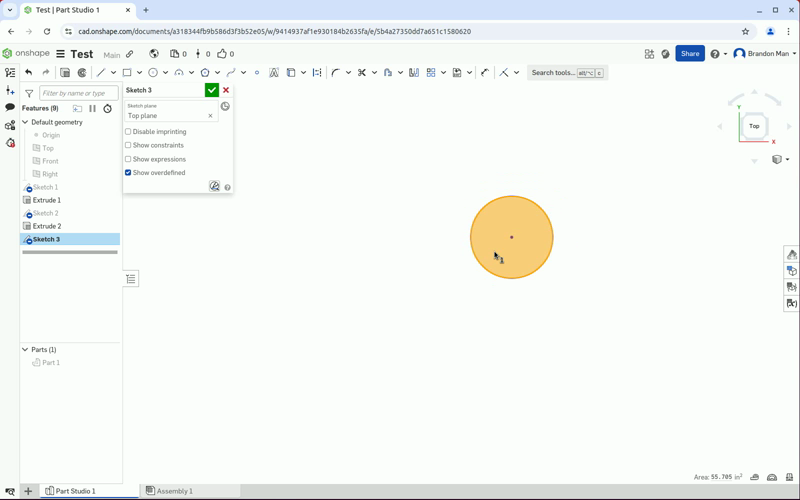
scroll(-6)
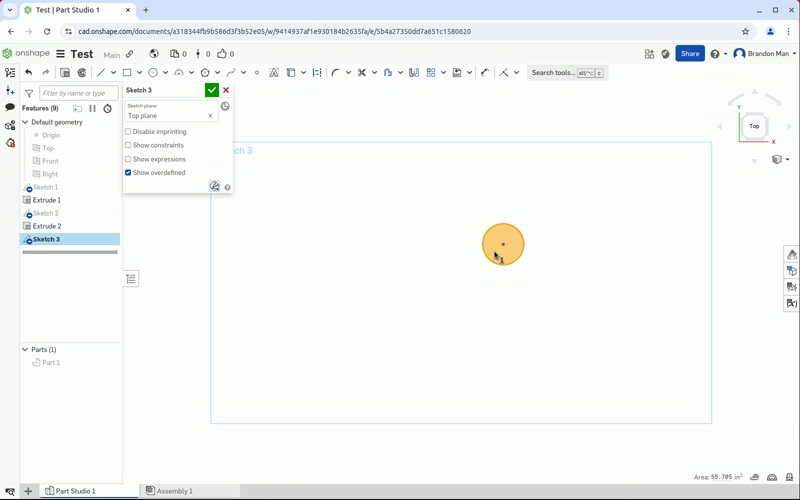
mouse_move(73, 352)
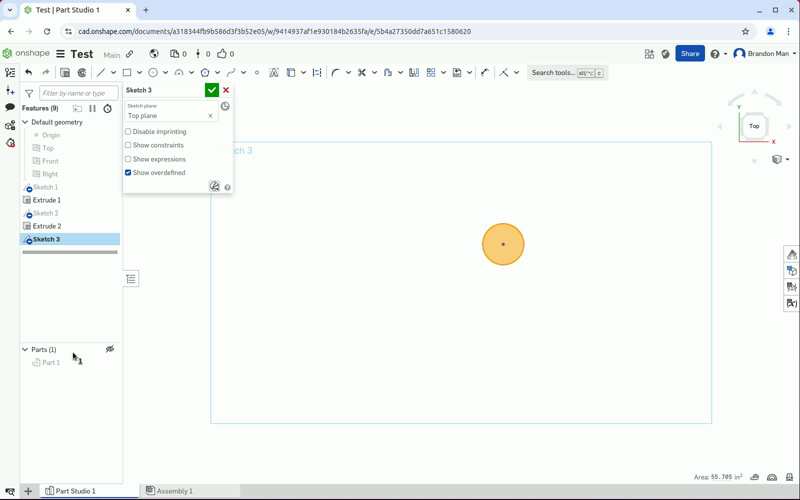
key(shift+y)
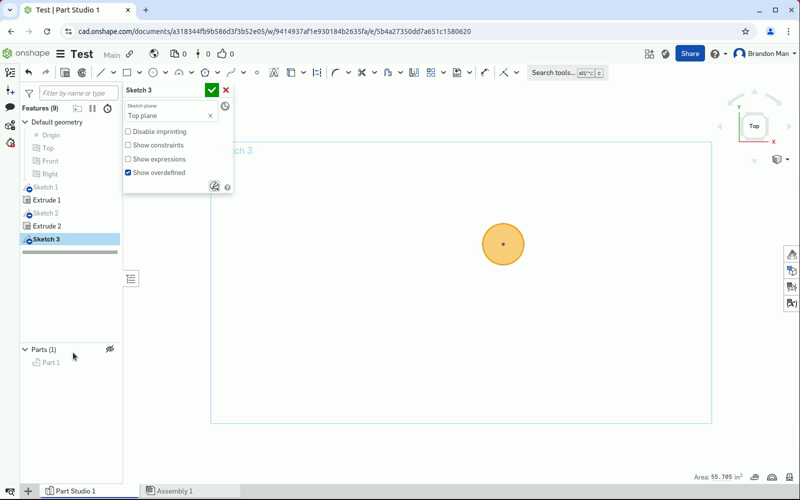
key(shift+e)
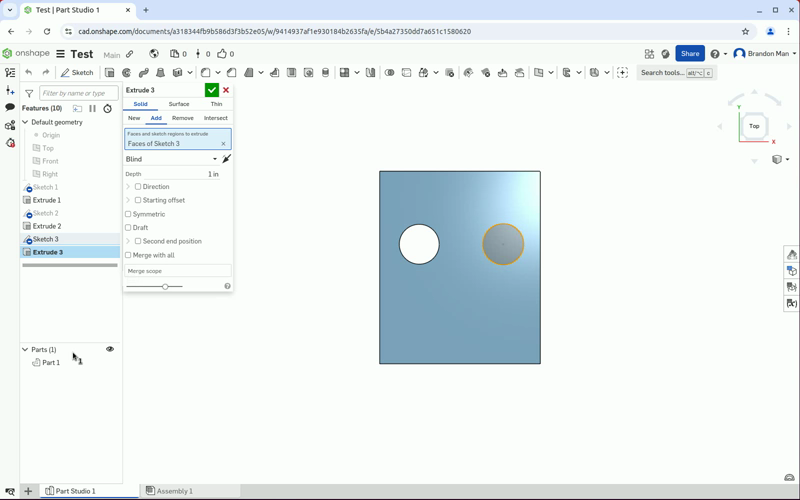
mouse_move(143, 106)
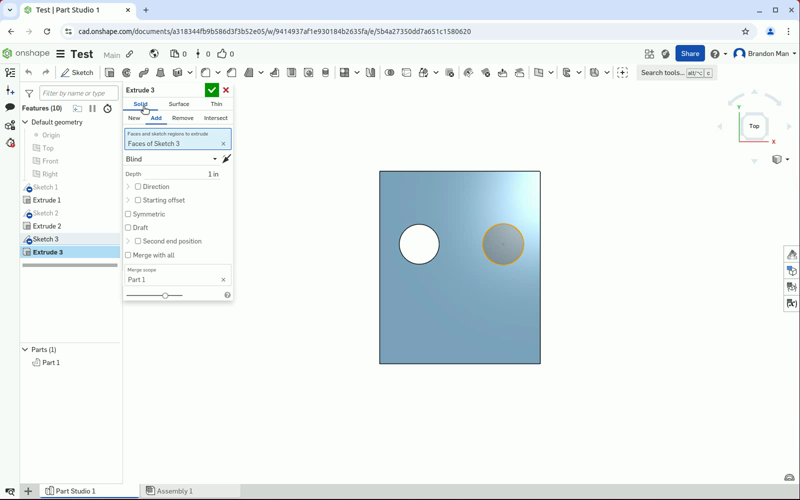
click(143, 106)
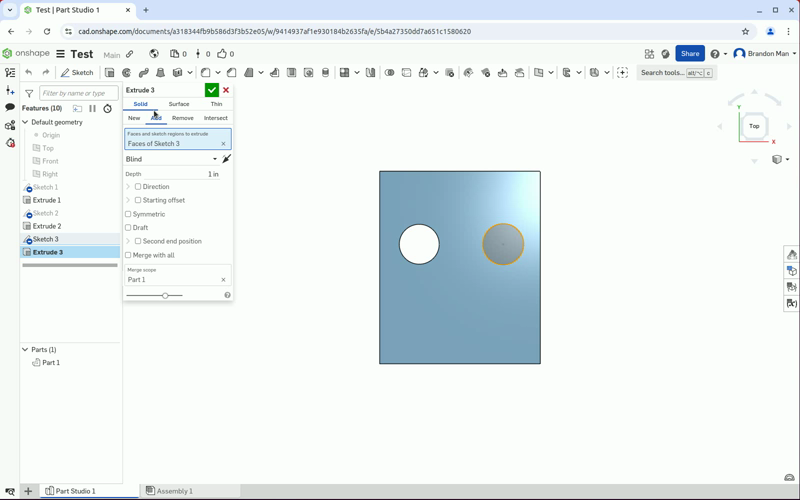
mouse_move(186, 120)
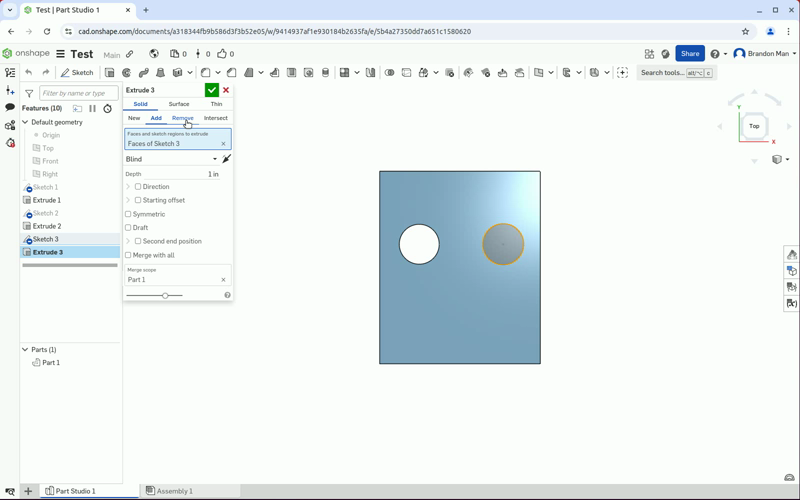
click(186, 120)
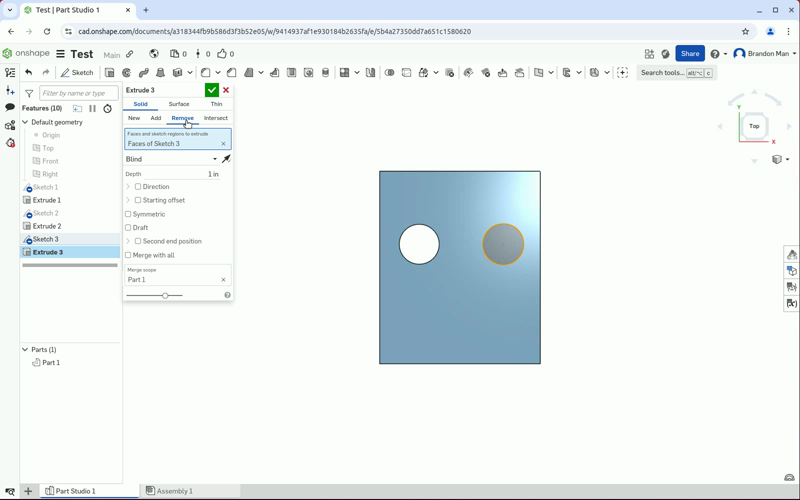
key(tab, 4)
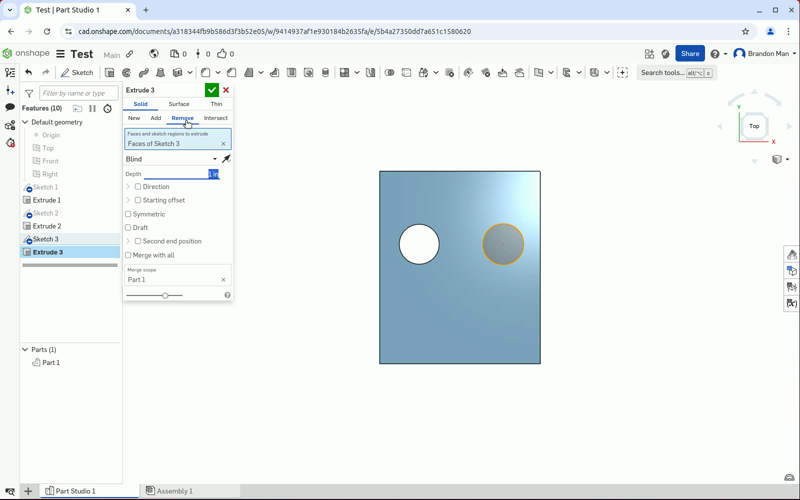
text(6.499)
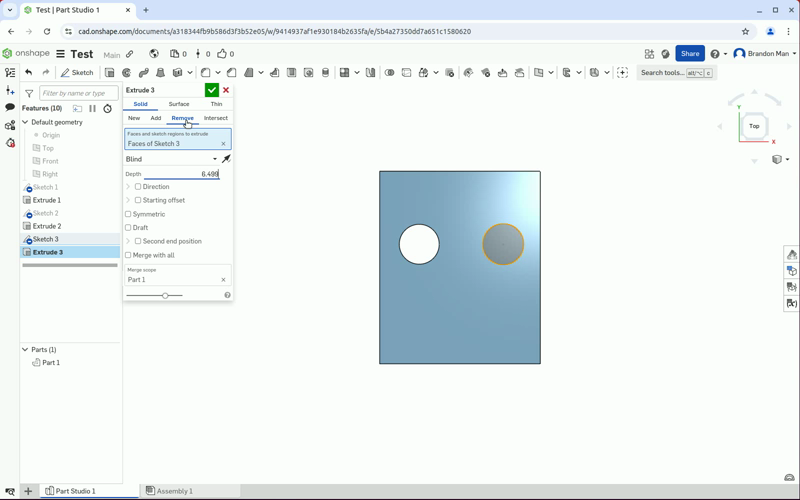
key(tab, 6)
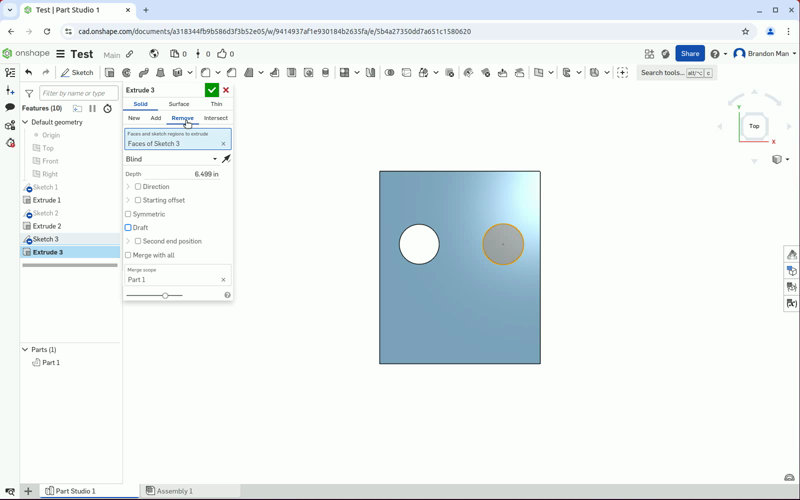
key(space)
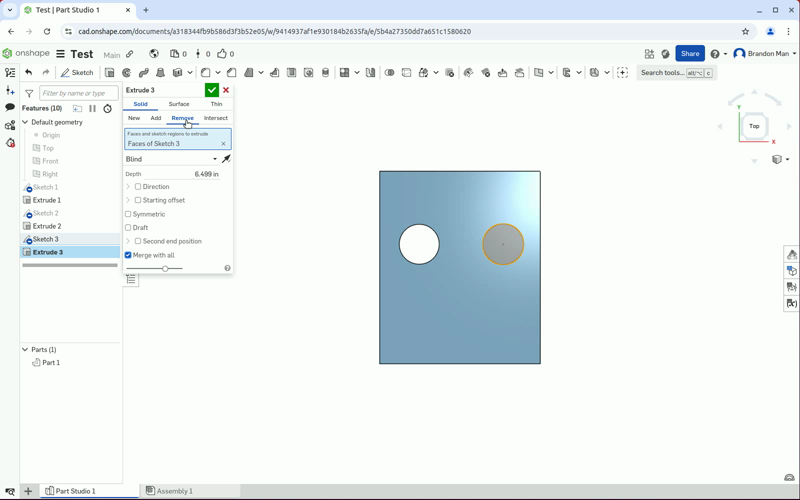
key(enter)
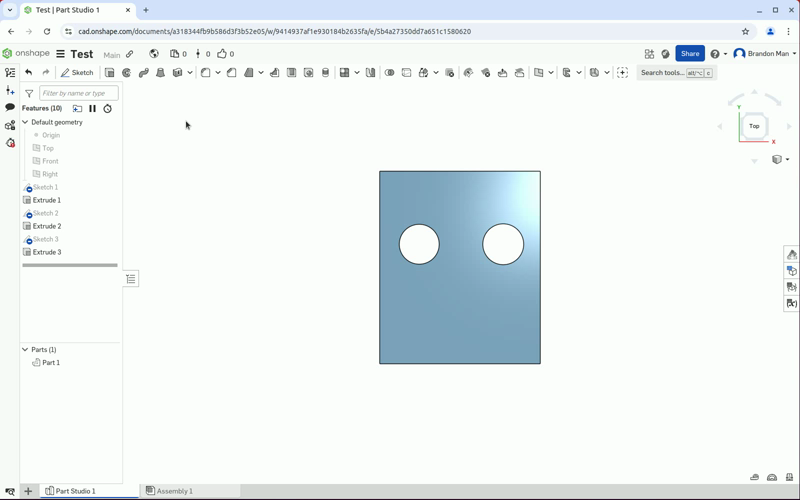
key(shift+h)
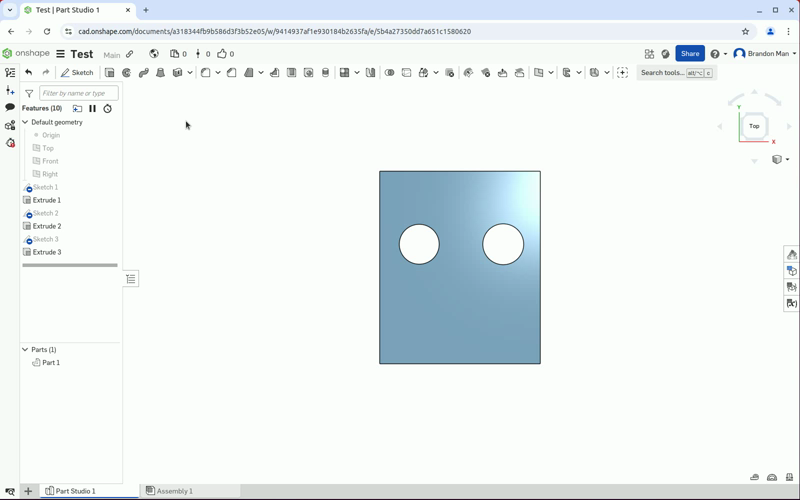
key(shift+h)
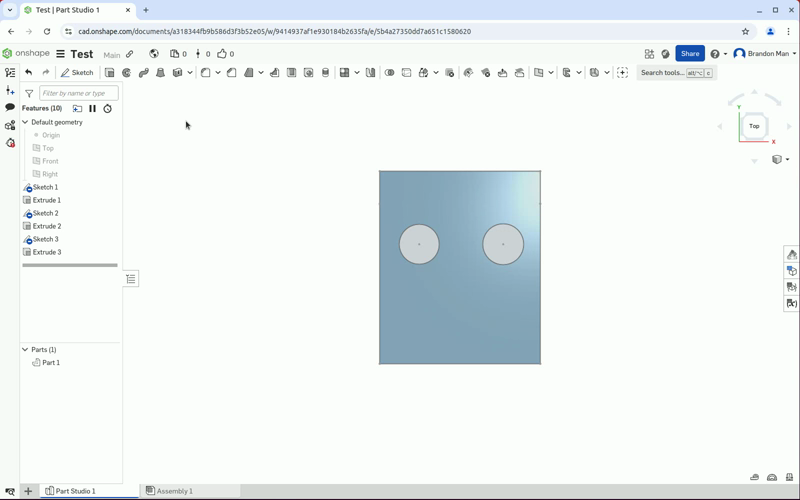
key(shift+7)
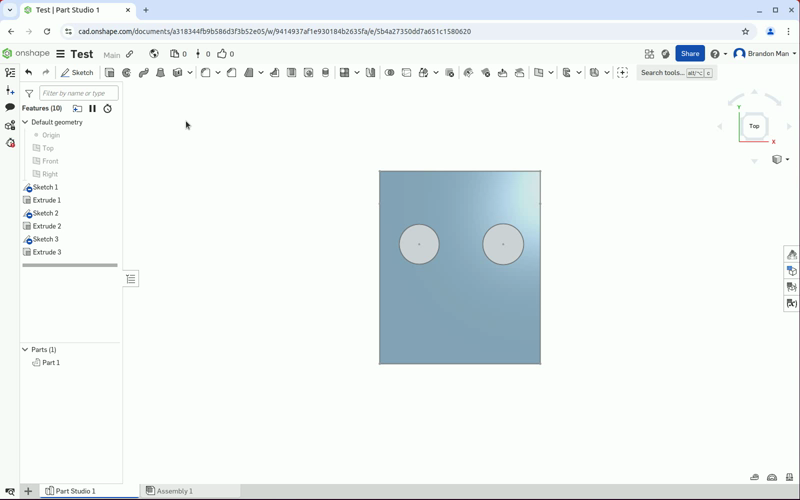
key(up, 3)
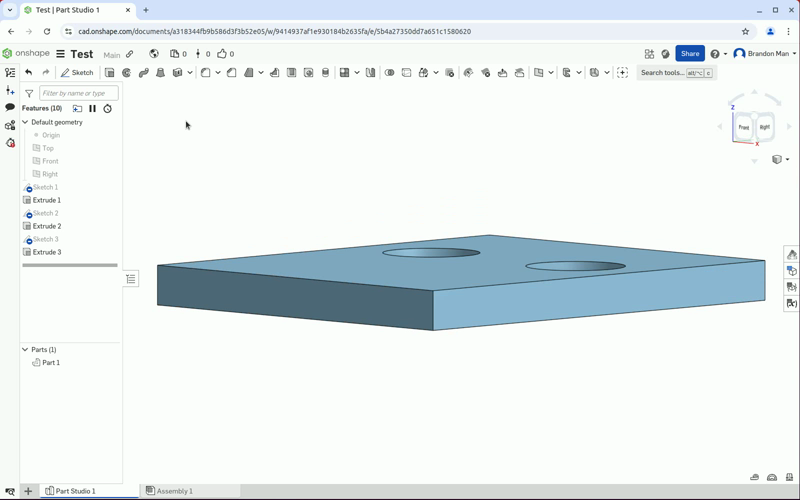
key(left, 3)
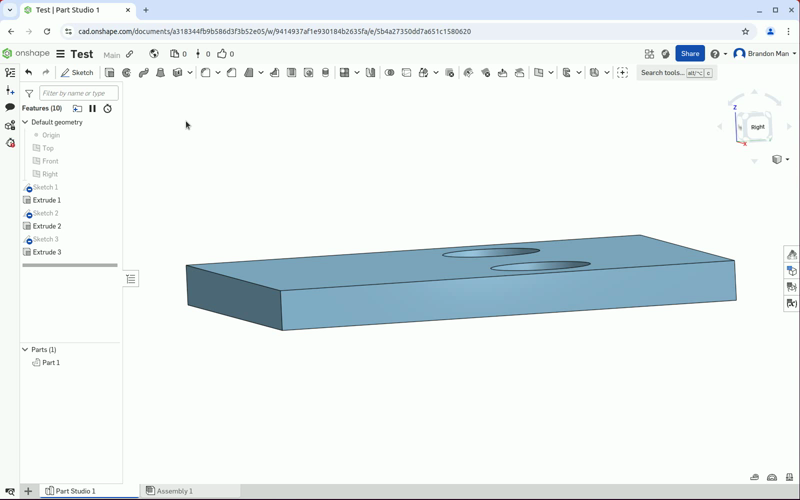
key(right, 3)
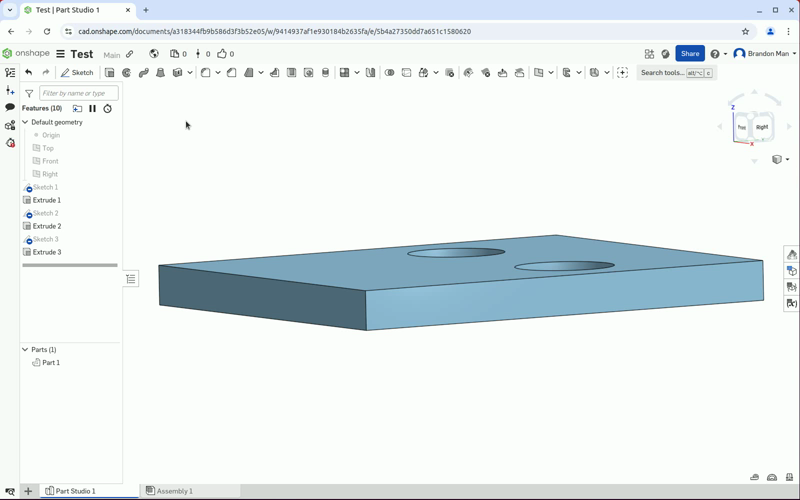
key(down, 3)
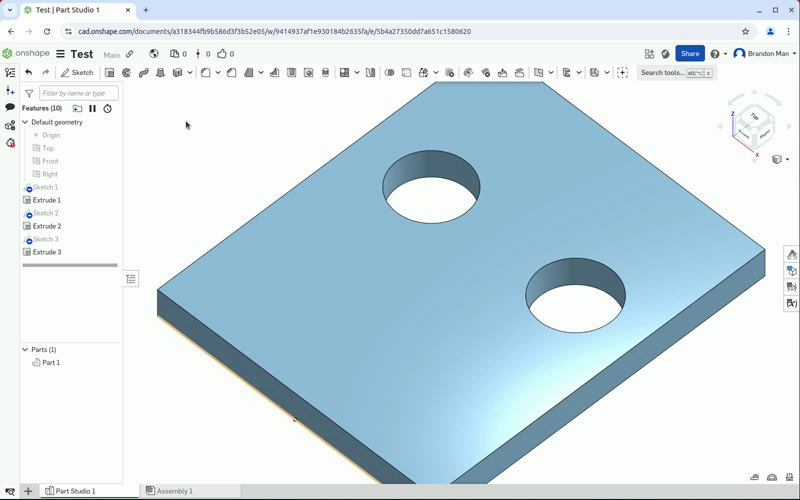
mouse_move(73, 189)
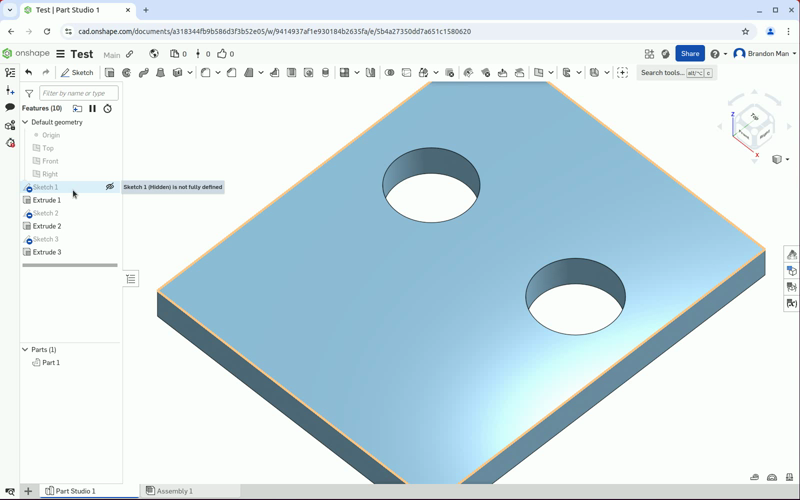
click(73, 189)